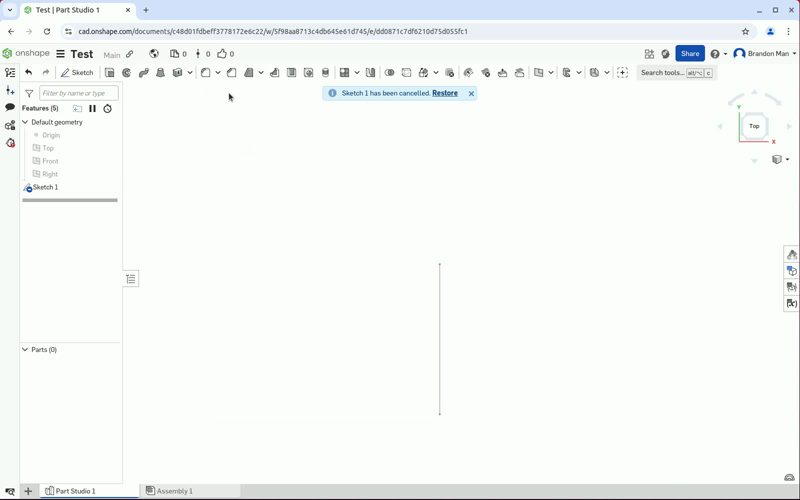
key(shift+h)
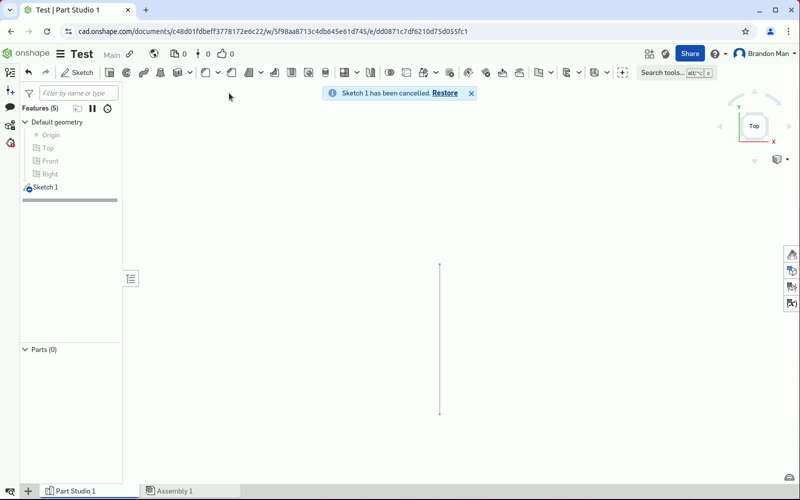
key(shift+s)
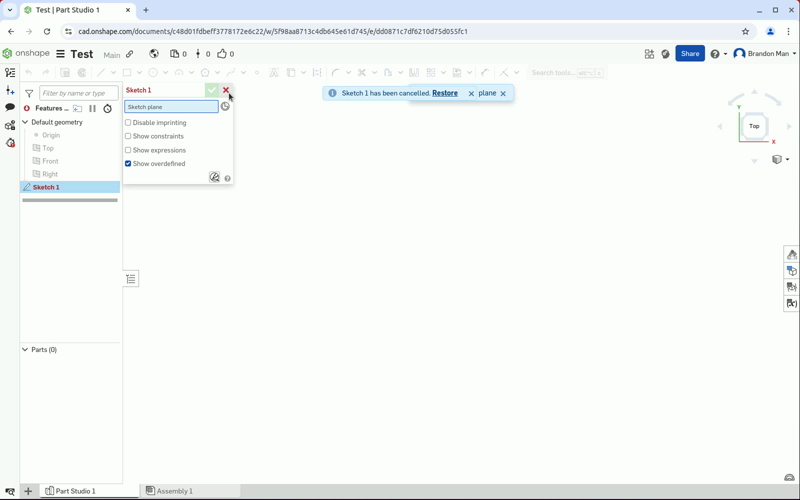
mouse_move(73, 150)
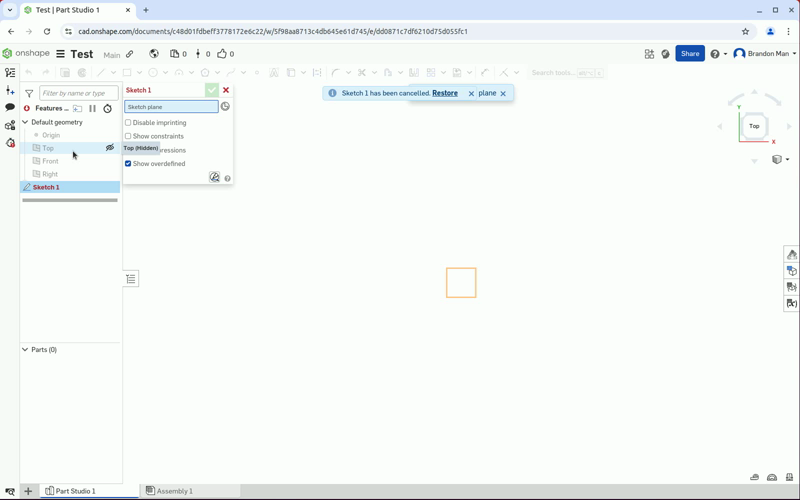
click(73, 150)
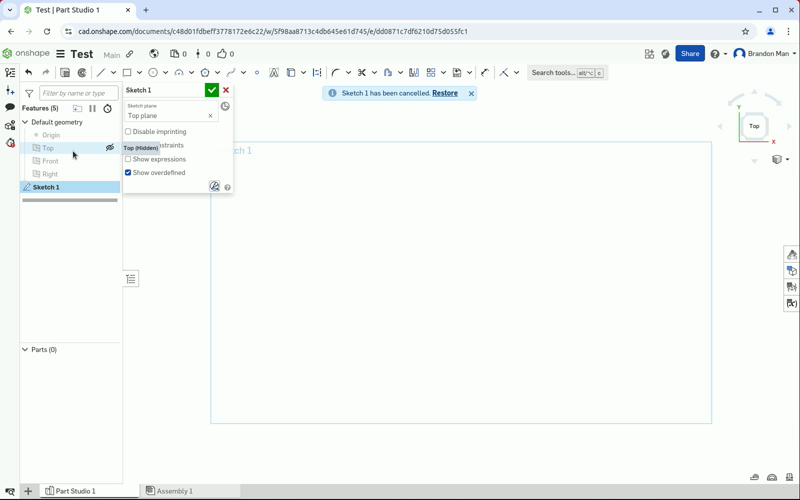
mouse_move(73, 352)
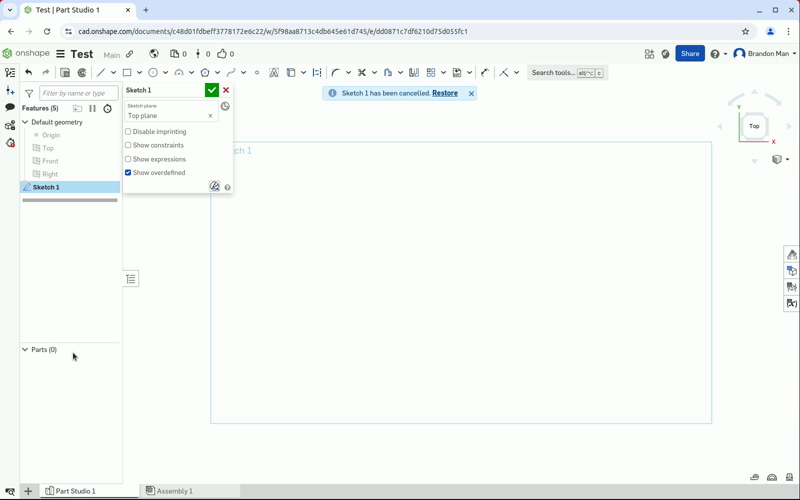
key(y)
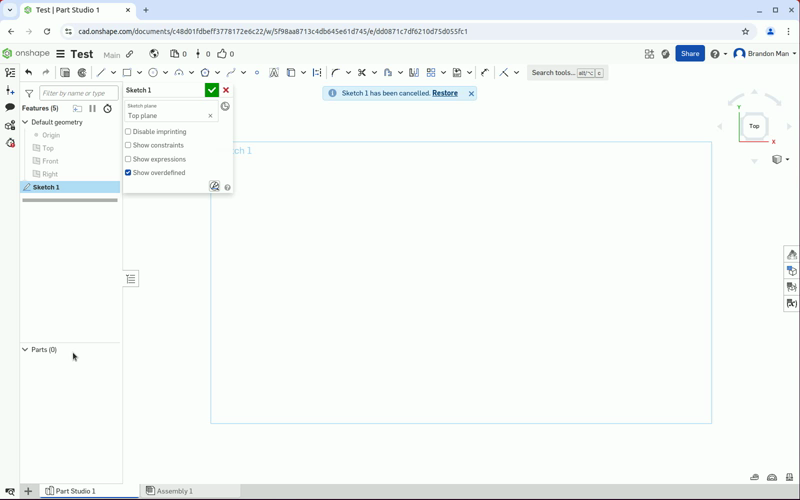
key(l)
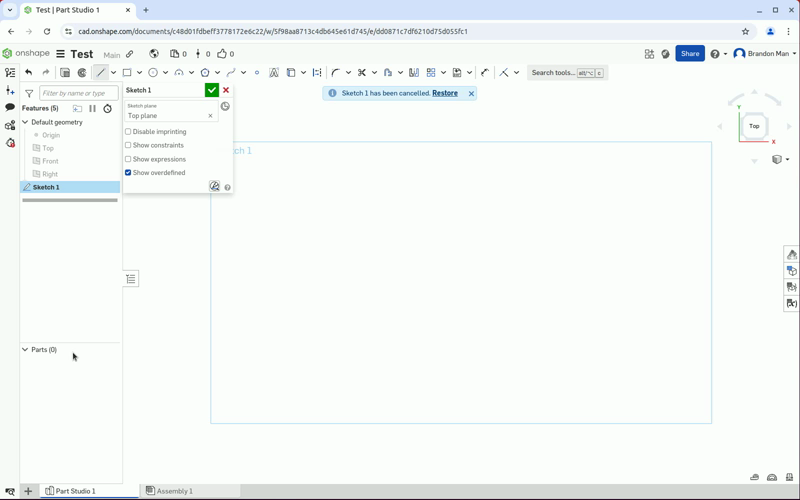
key_down(shift)
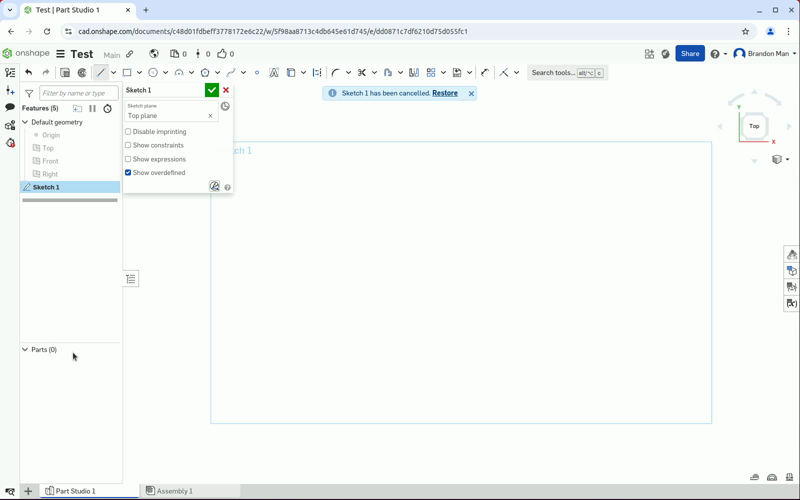
mouse_move(372, 395)
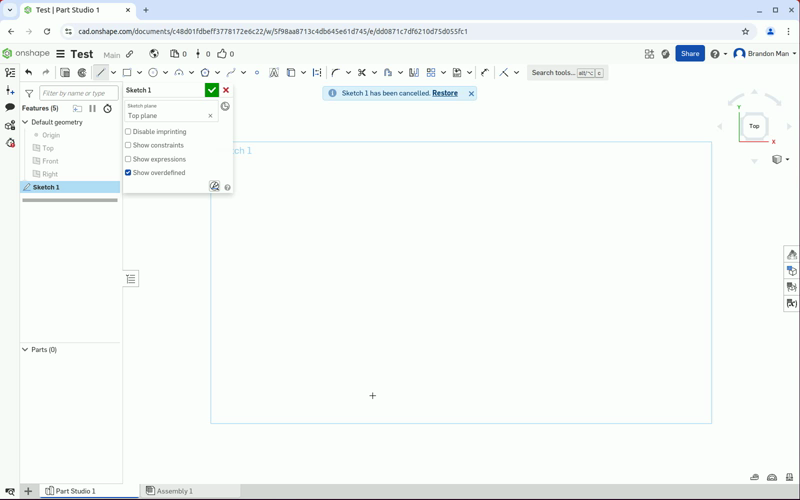
click(372, 395)
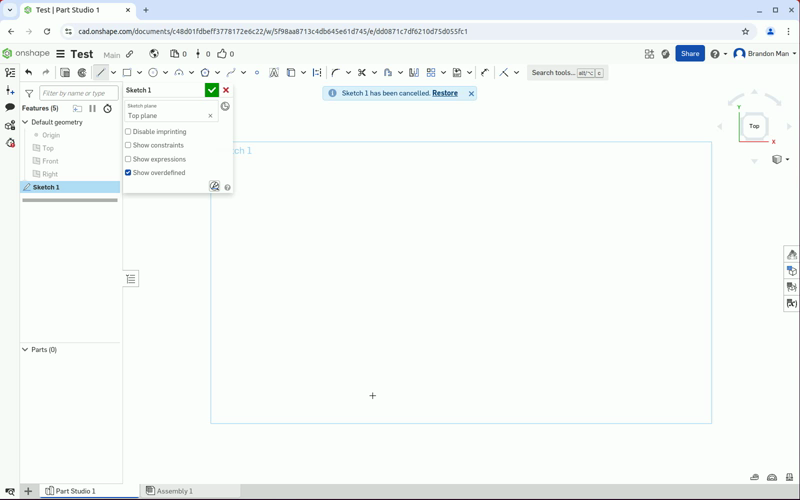
key_up(shift)
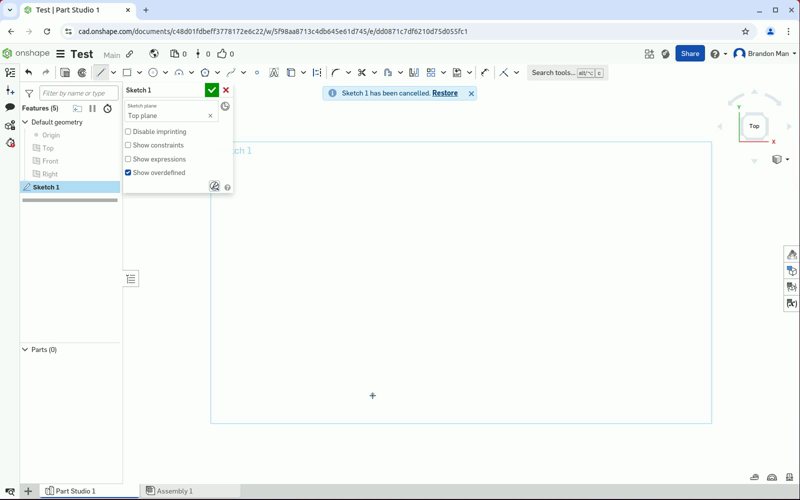
key_down(shift)
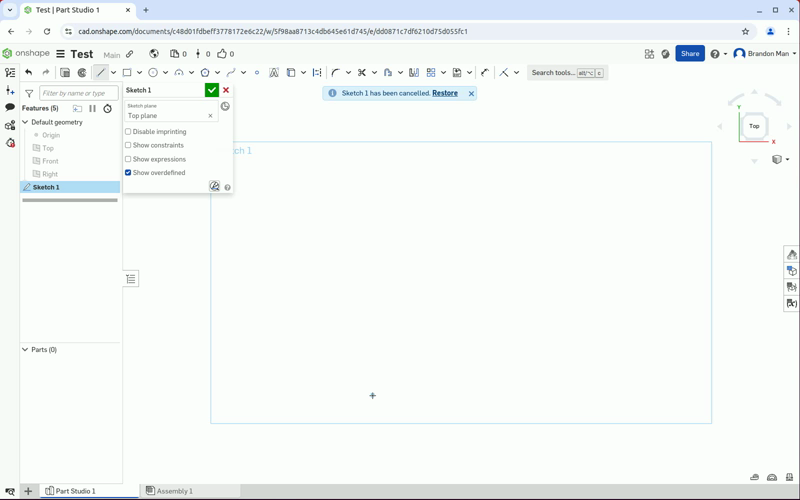
mouse_move(547, 395)
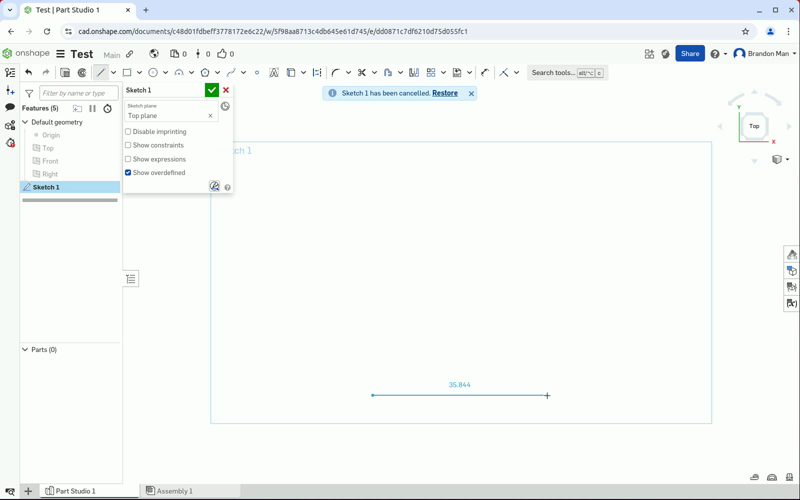
click(547, 395)
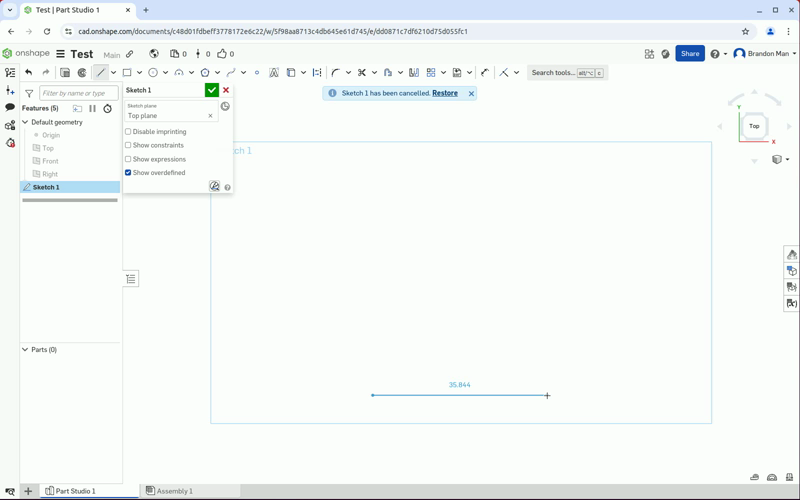
key_up(shift)
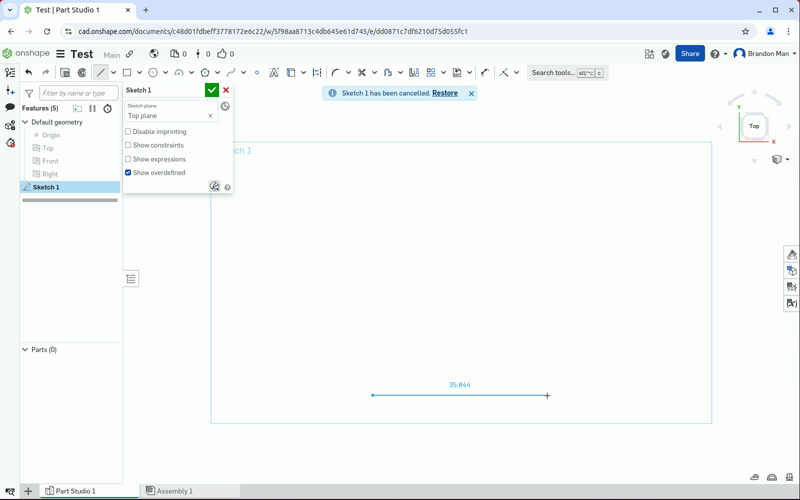
key_down(shift)
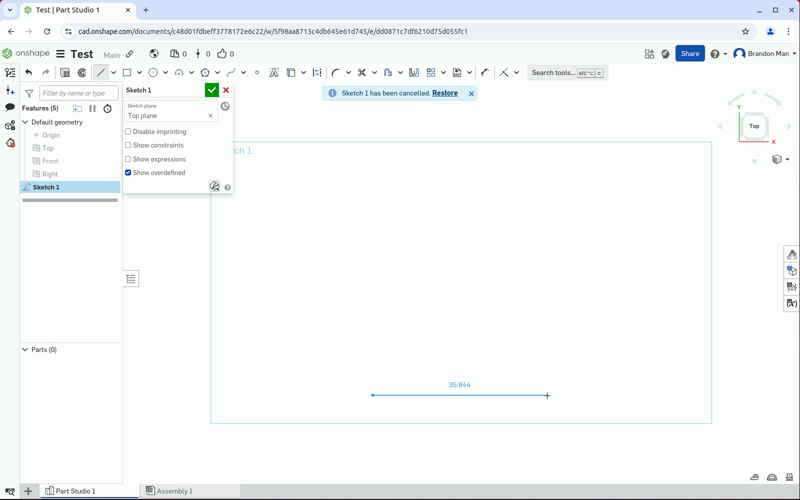
mouse_move(547, 171)
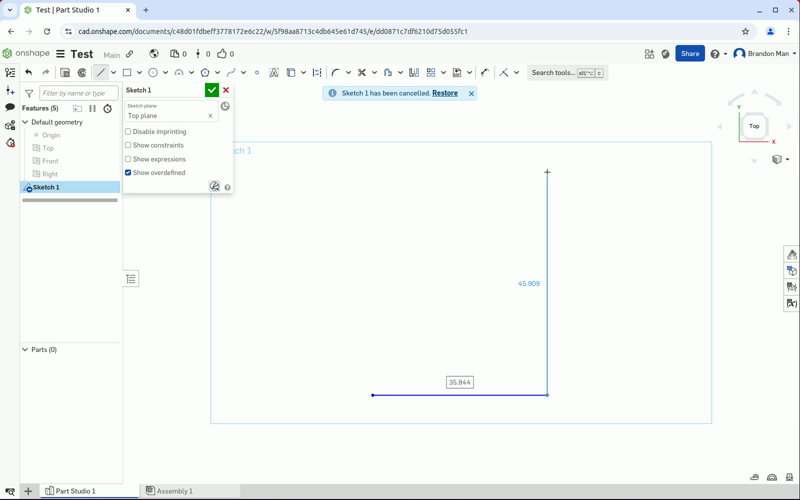
click(547, 171)
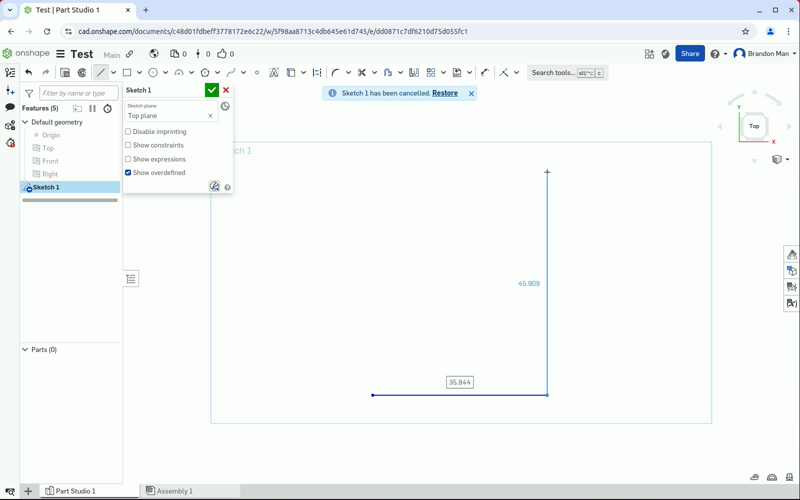
key_up(shift)
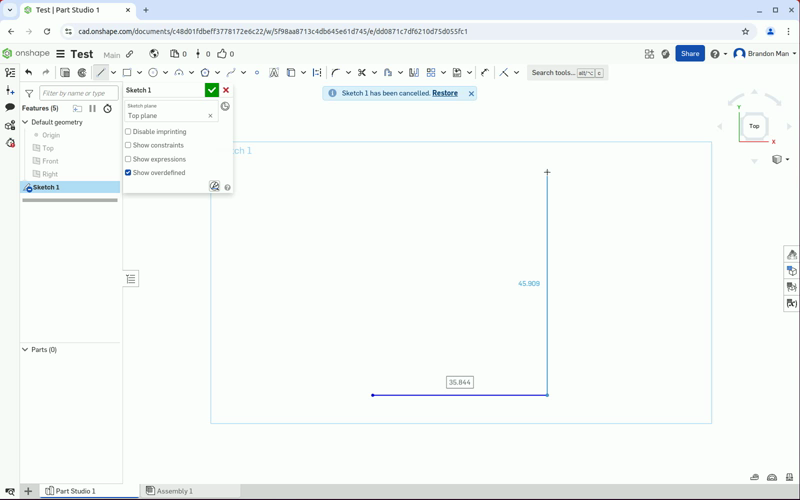
key_down(shift)
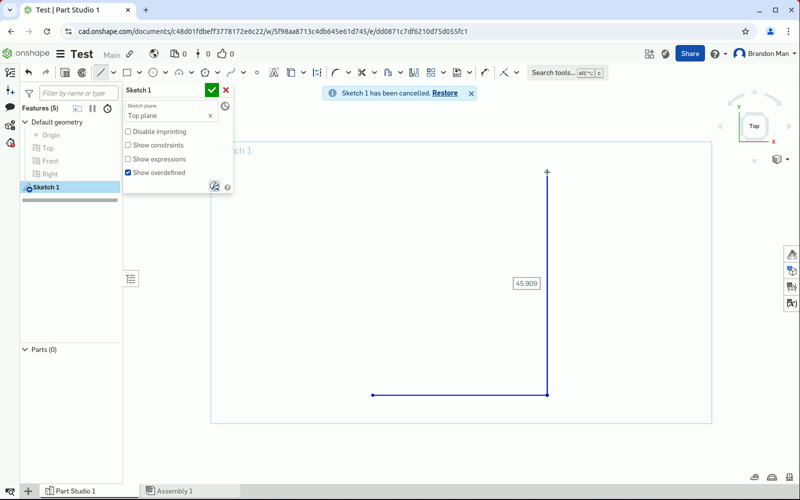
mouse_move(372, 171)
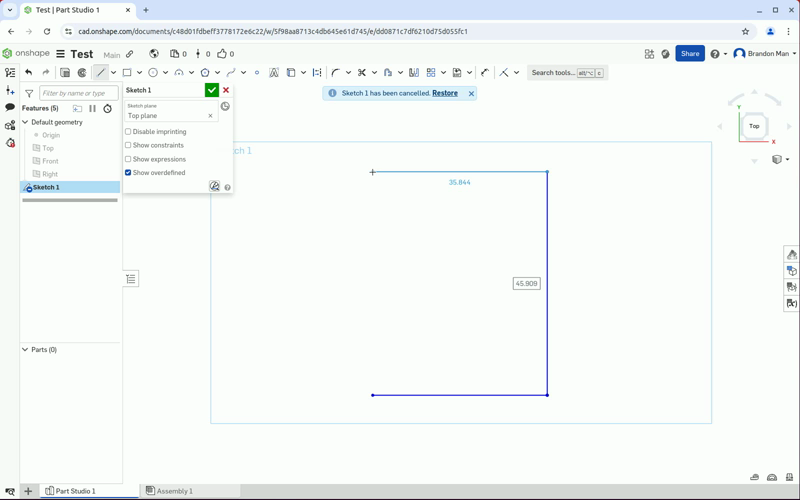
click(372, 171)
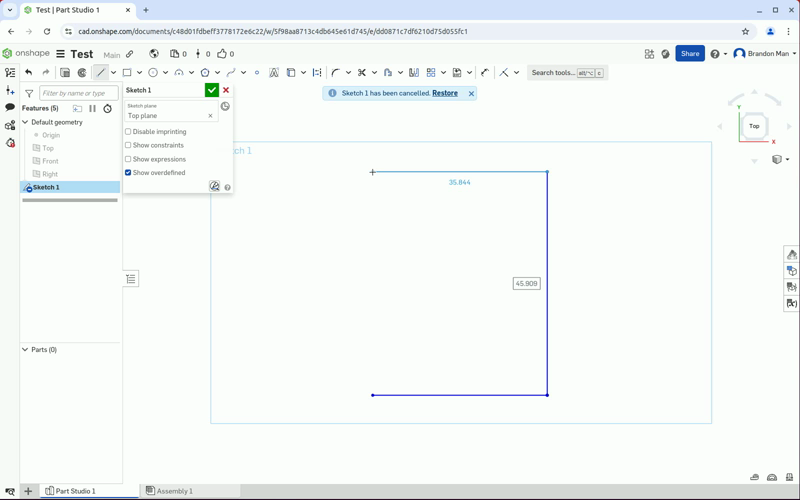
key_up(shift)
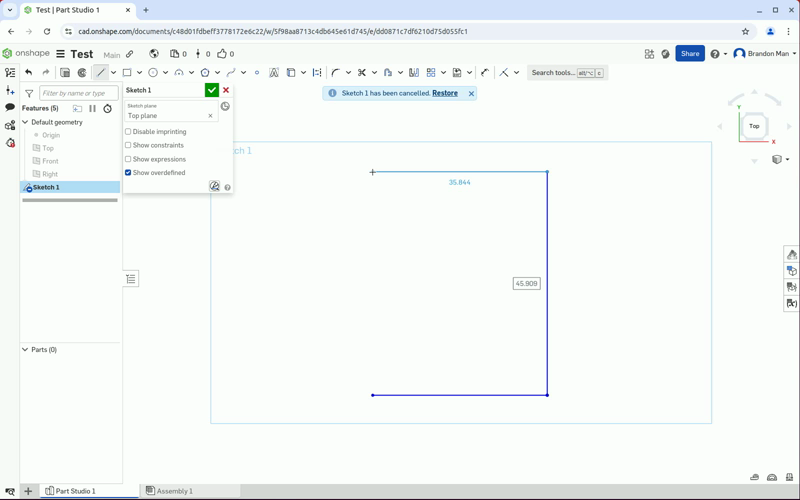
key_down(shift)
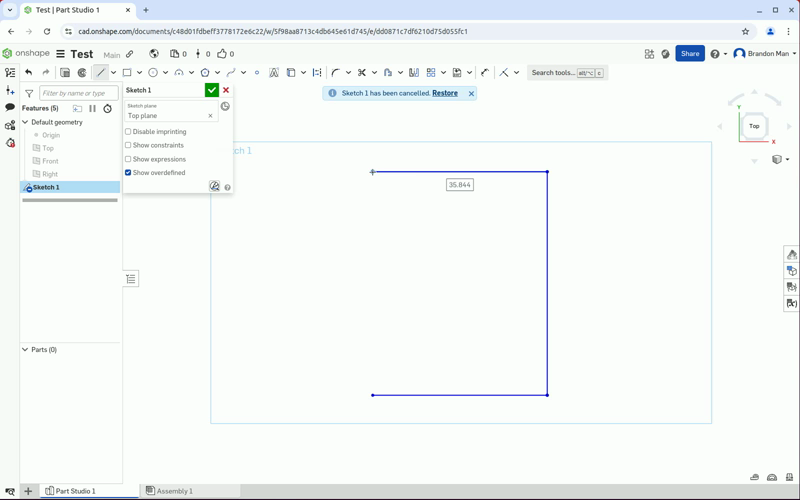
mouse_move(372, 395)
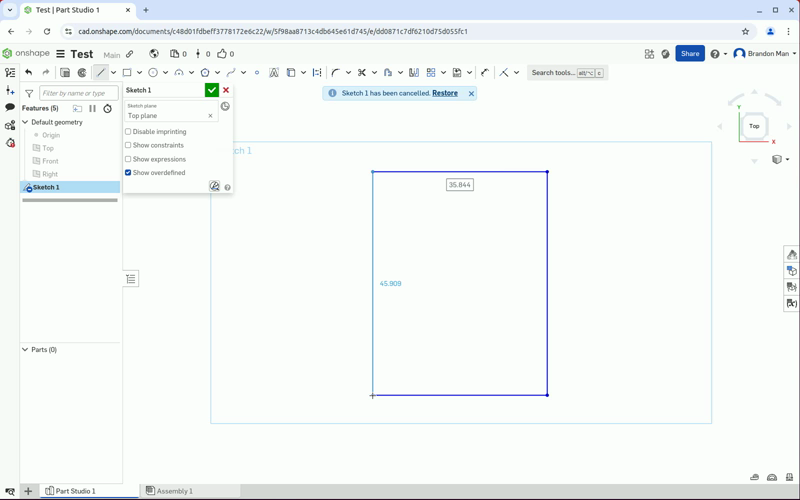
key_up(shift)
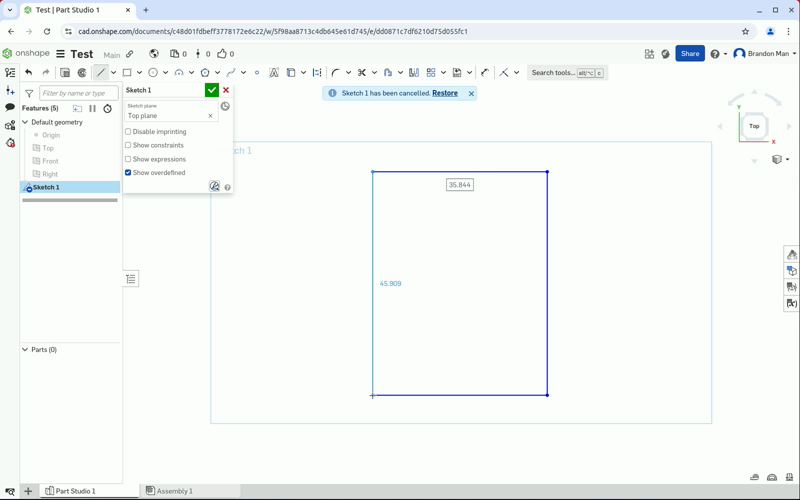
click(372, 395)
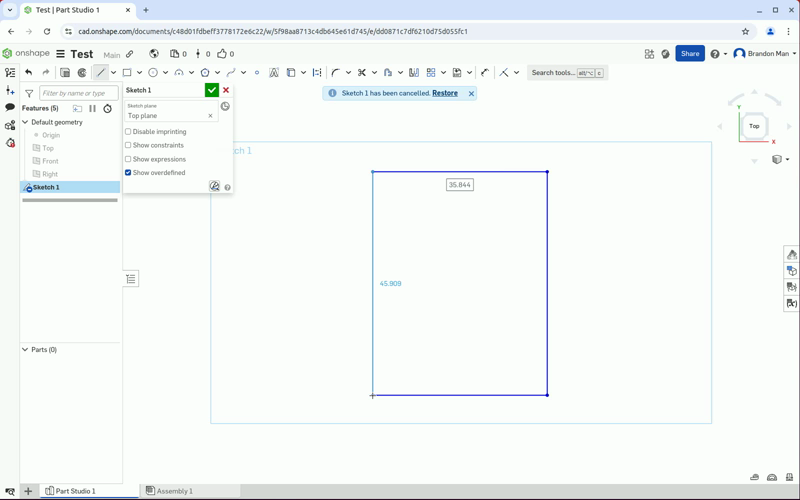
key(esc)
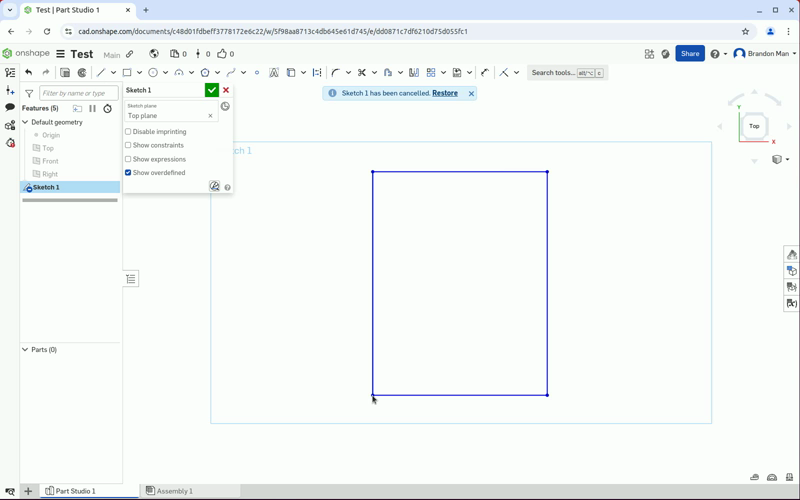
mouse_move(483, 331)
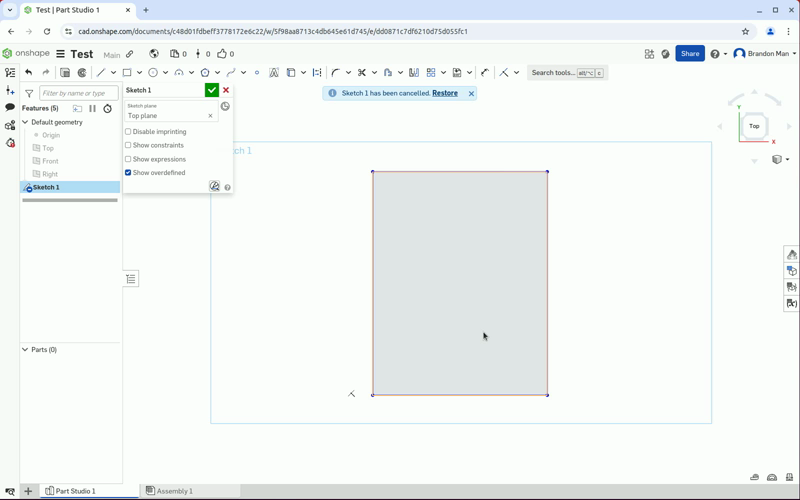
click(483, 331)
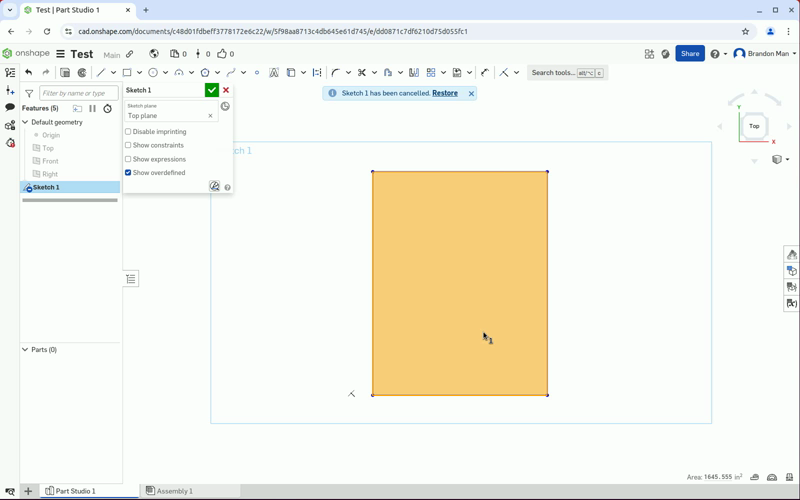
mouse_move(73, 352)
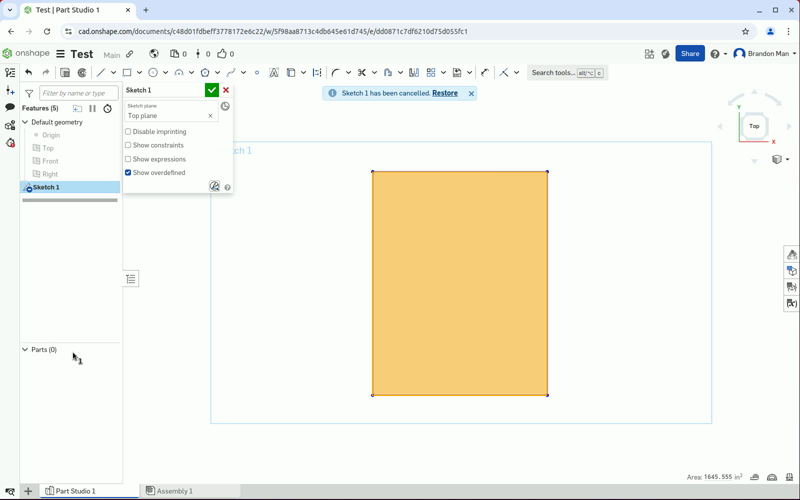
key(shift+y)
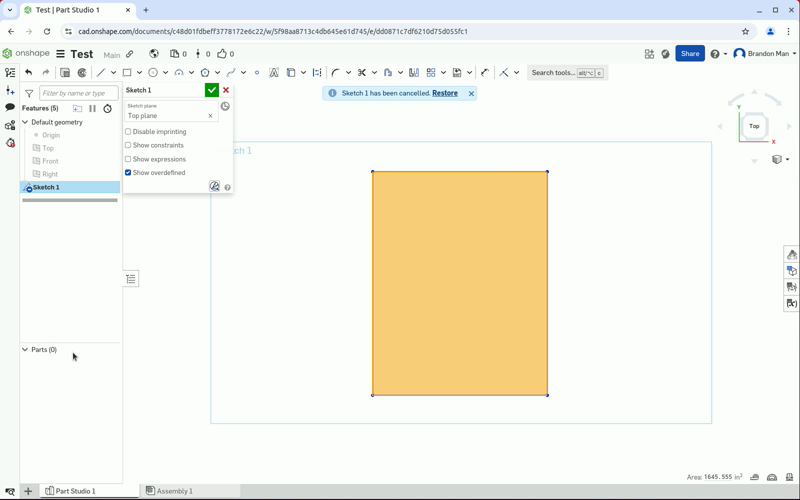
key(shift+e)
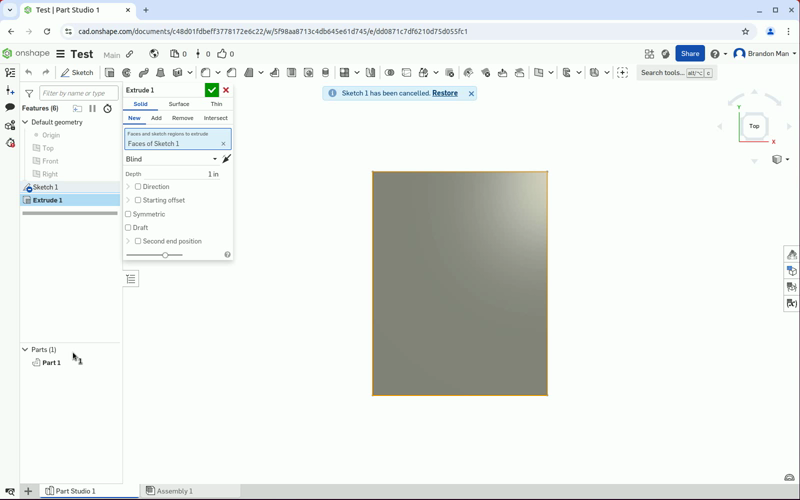
mouse_move(143, 106)
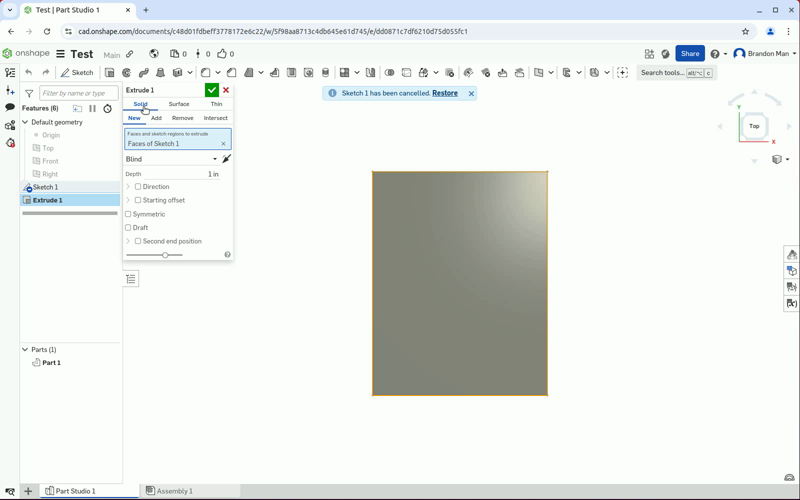
click(143, 106)
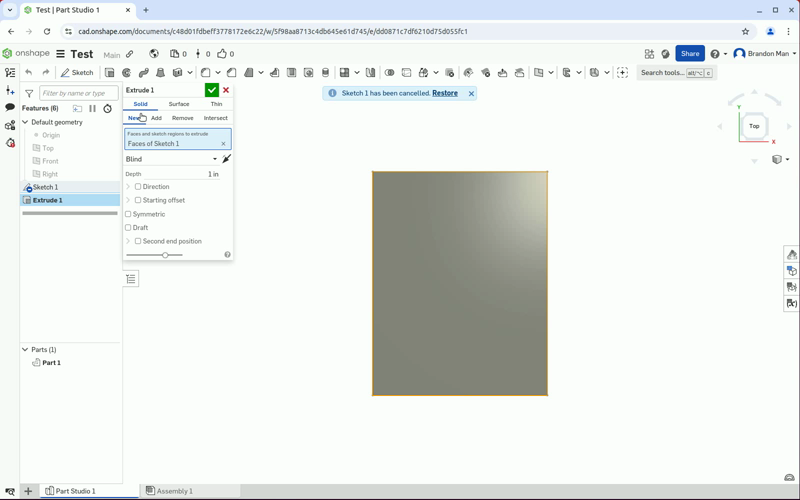
mouse_move(137, 120)
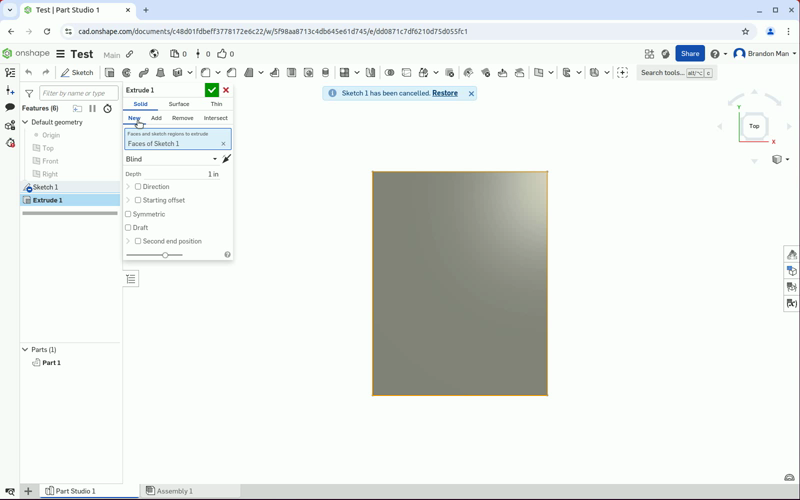
click(137, 120)
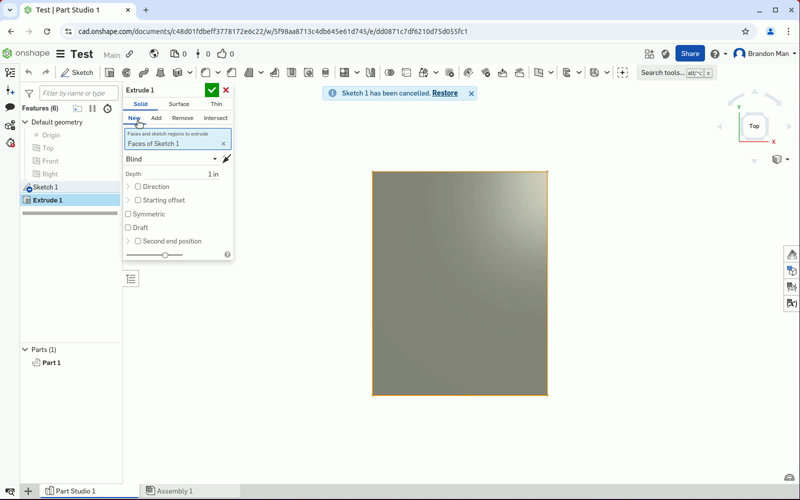
key(tab, 4)
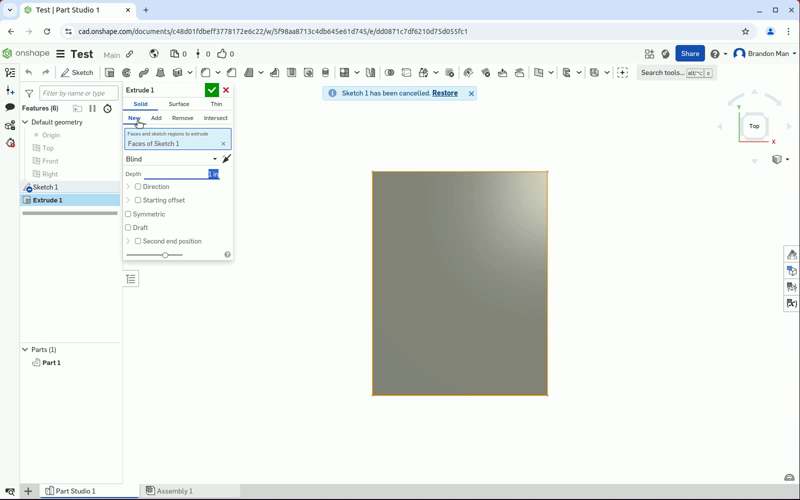
text(19.979)
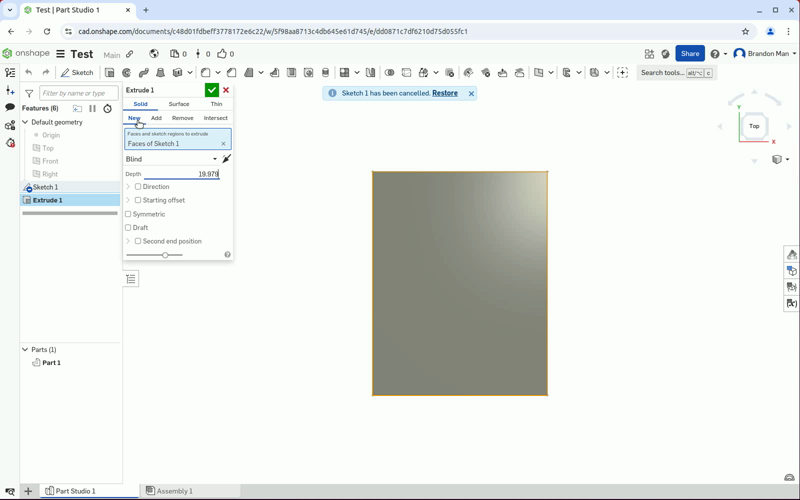
key(enter)
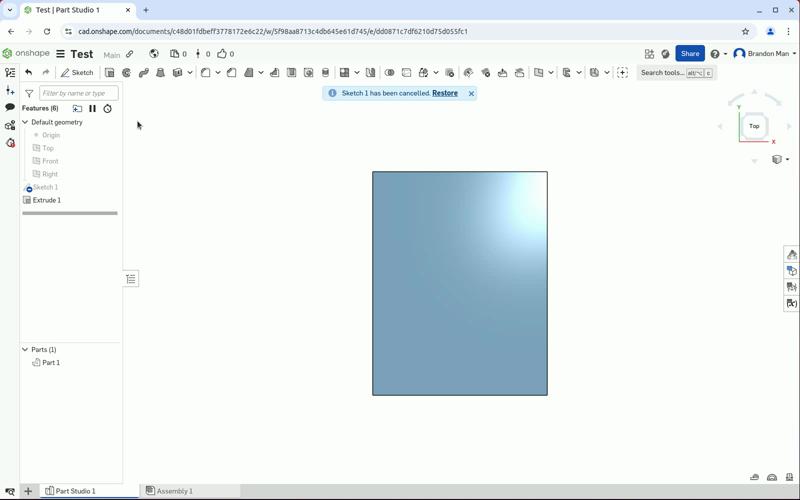
key(shift+h)
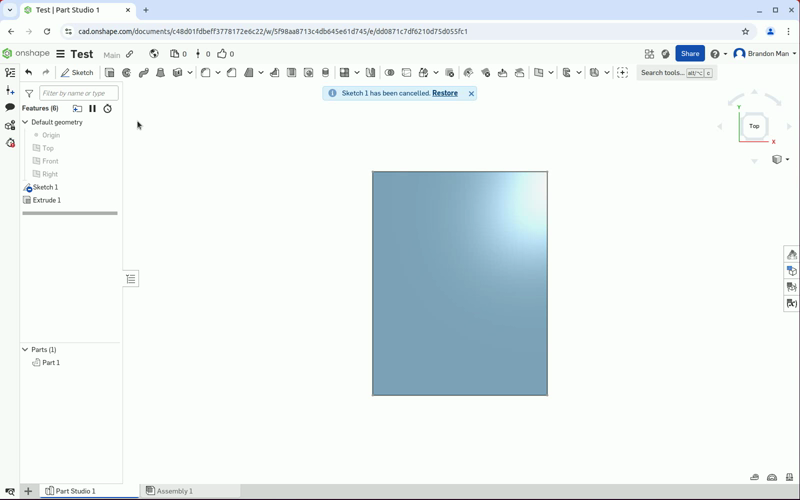
key(shift+h)
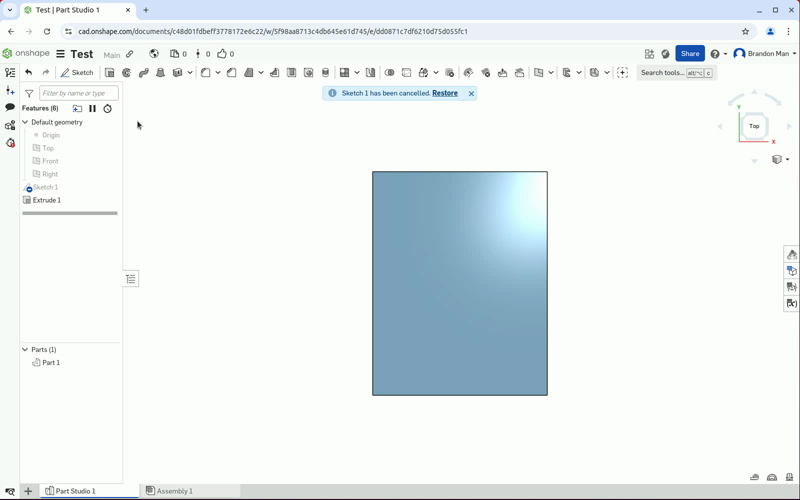
mouse_move(73, 189)
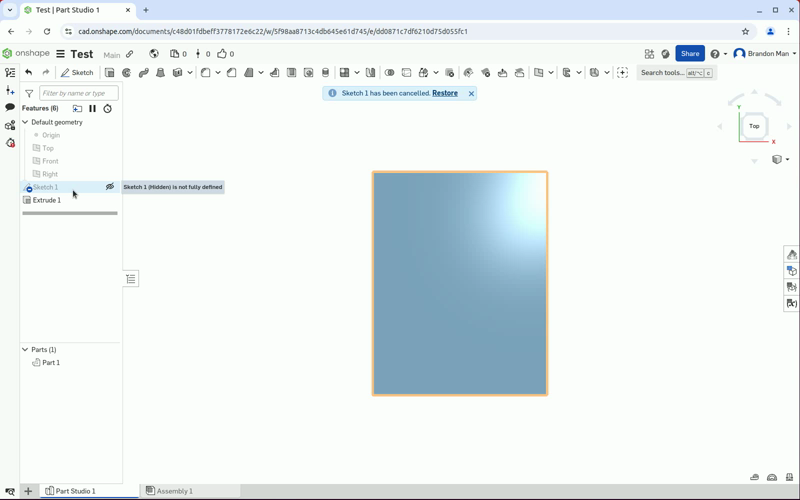
click(73, 189)
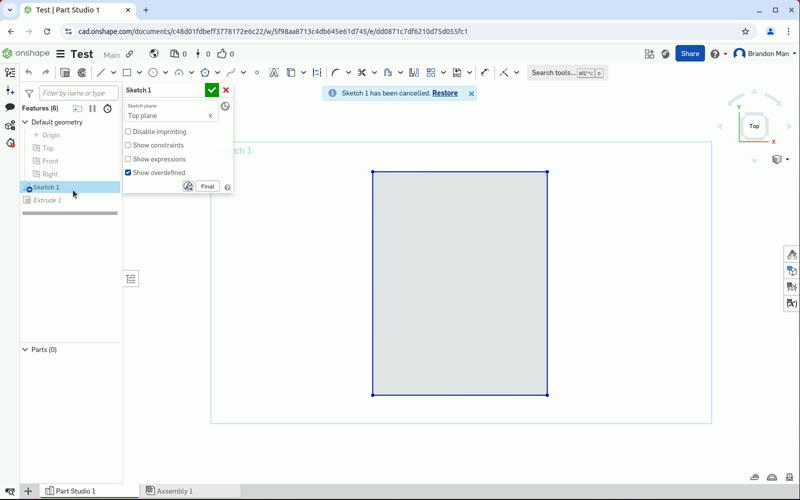
mouse_move(229, 92)
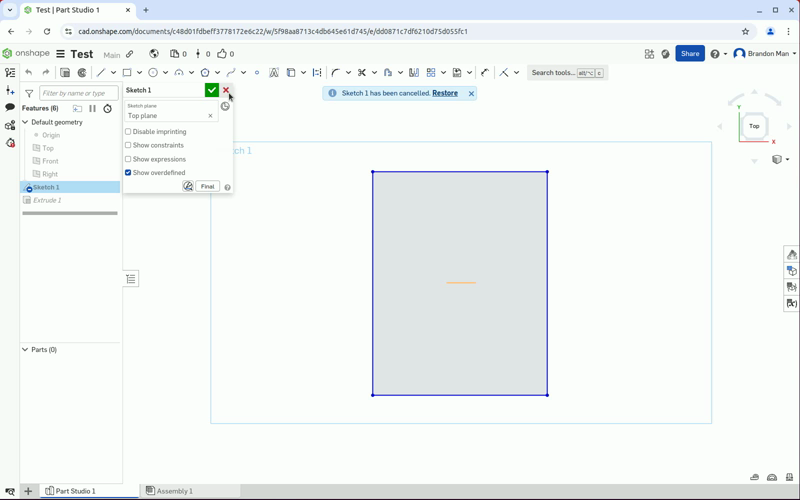
click(229, 92)
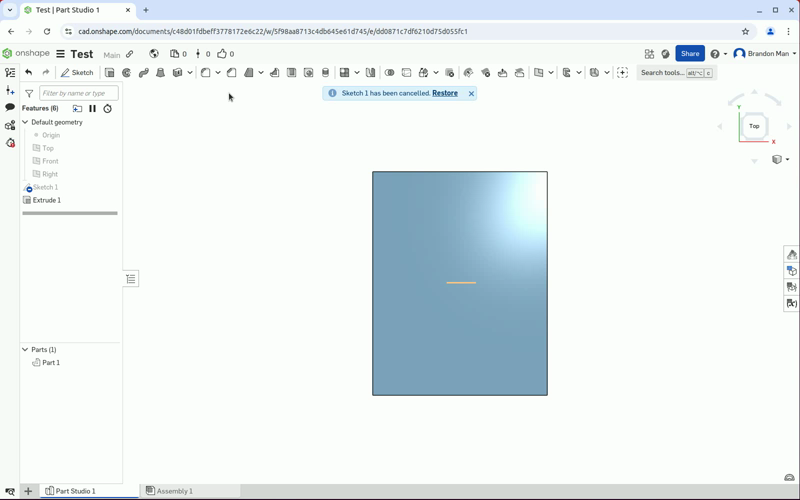
mouse_move(541, 75)
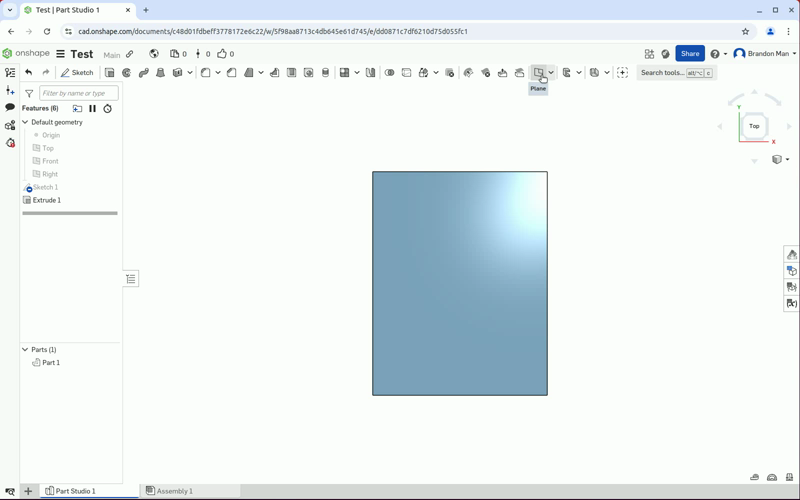
click(541, 75)
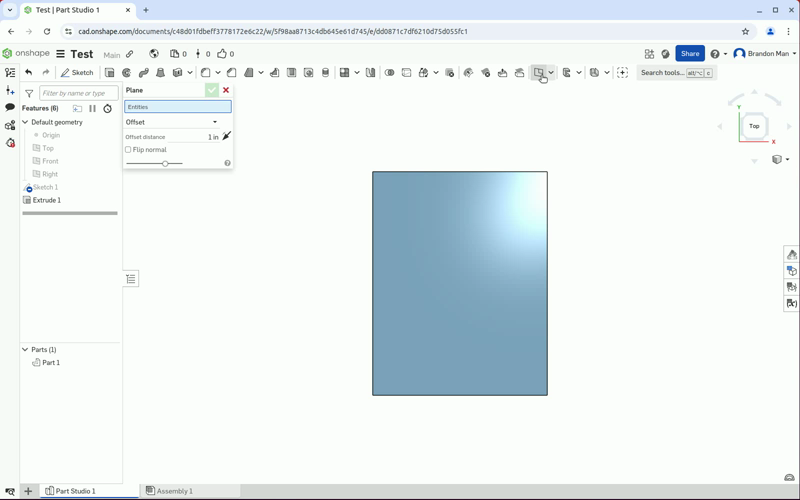
mouse_move(73, 150)
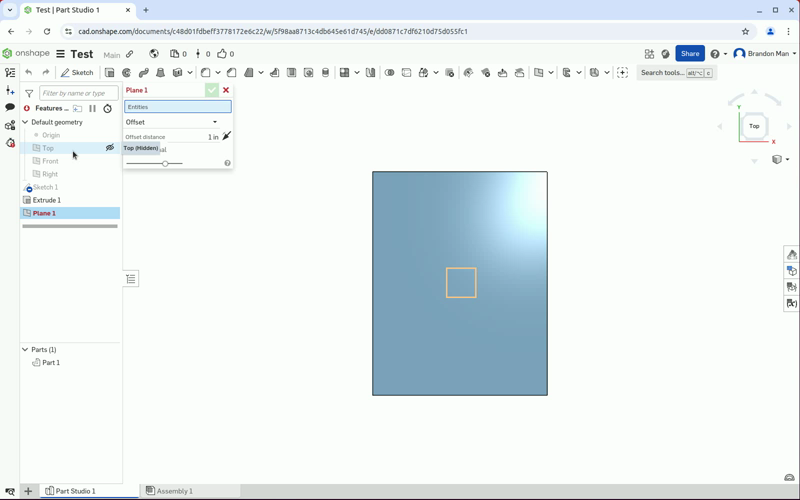
click(73, 150)
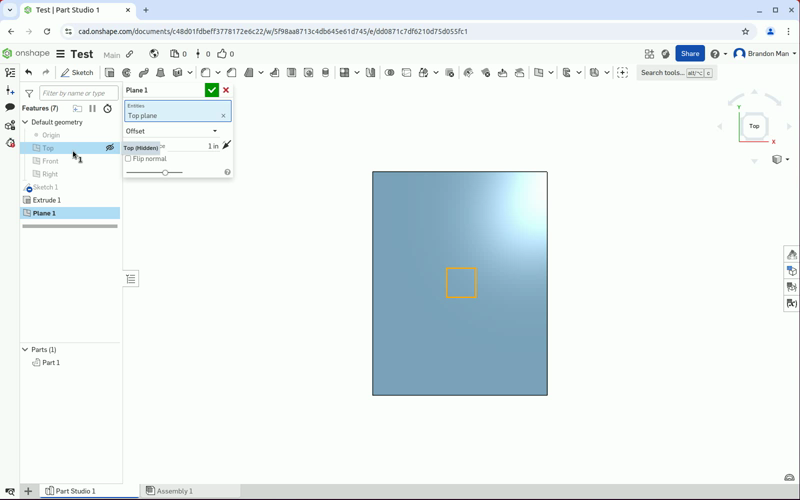
key(tab, 2)
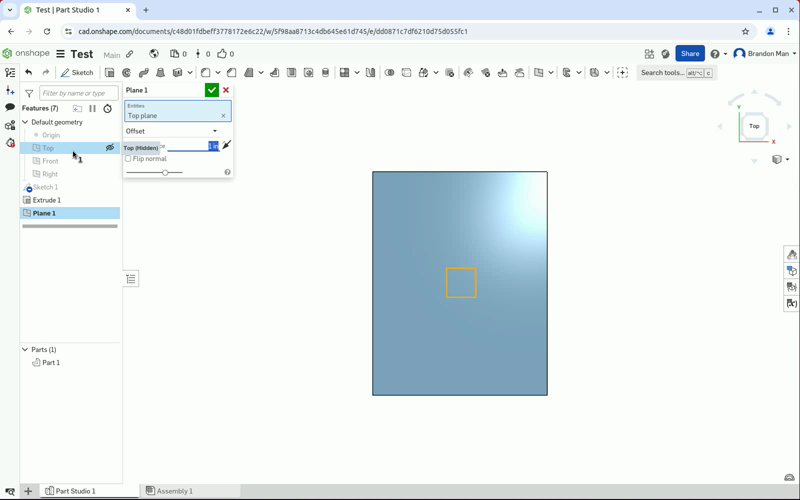
text(19.966)
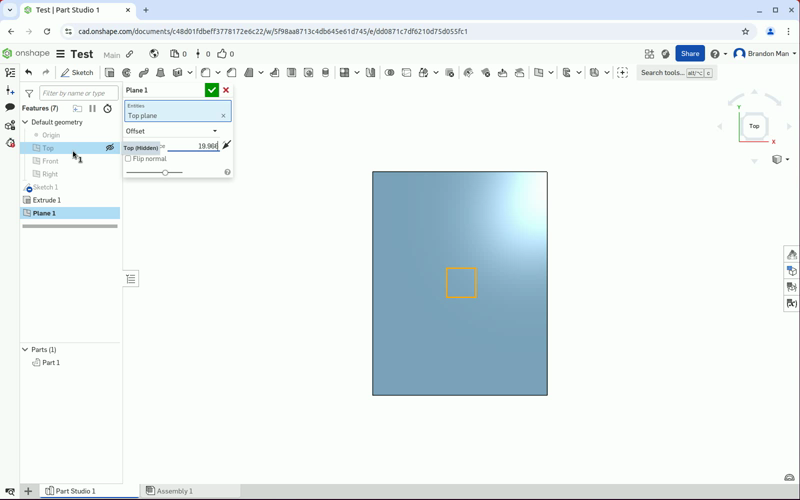
key(enter, 2)
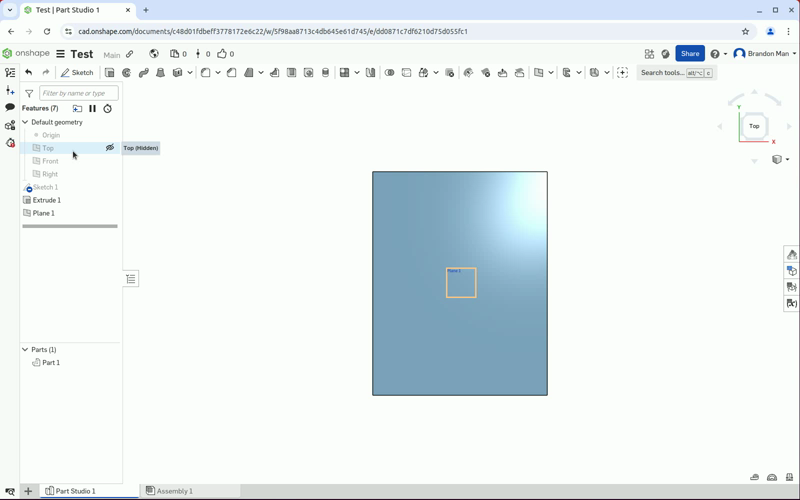
key(shift+s)
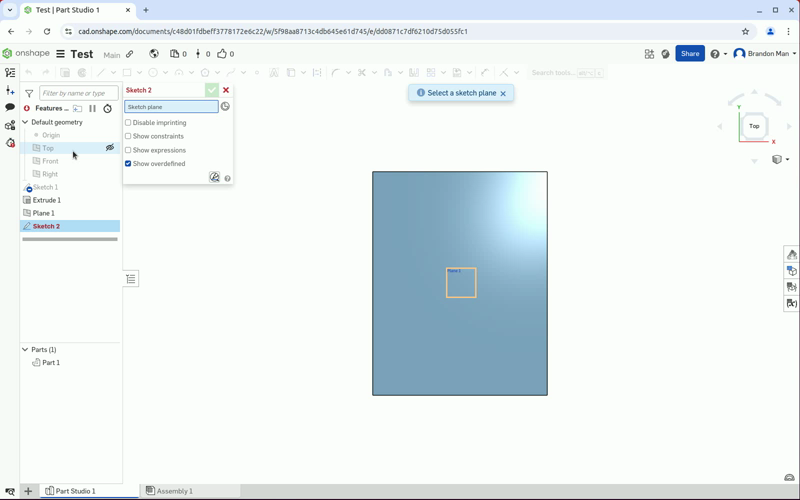
mouse_move(73, 215)
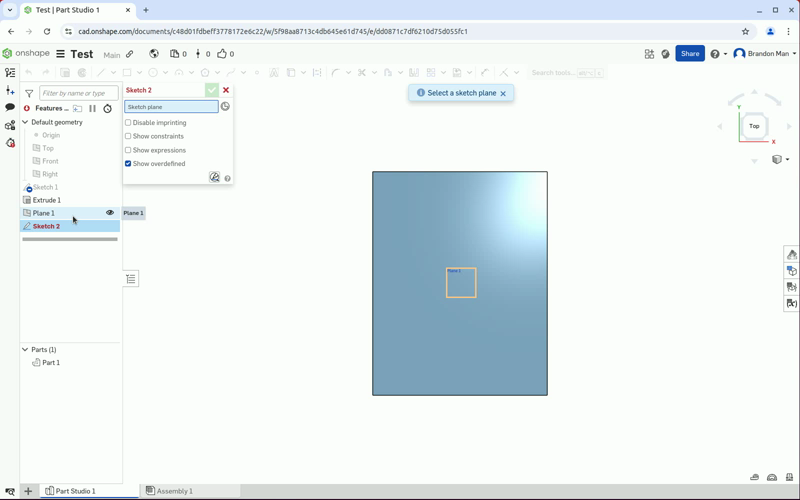
click(73, 215)
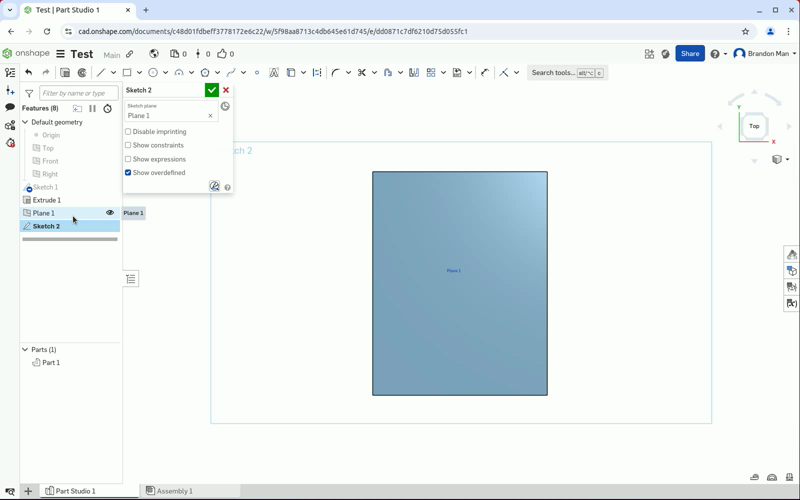
mouse_move(73, 352)
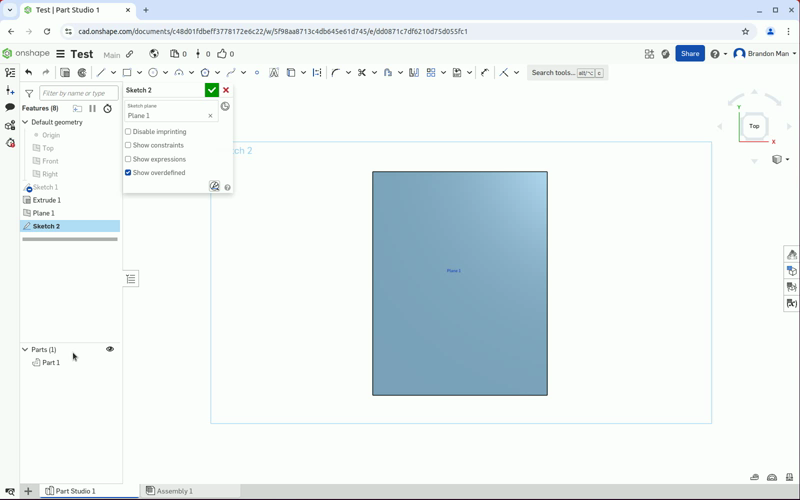
key(y)
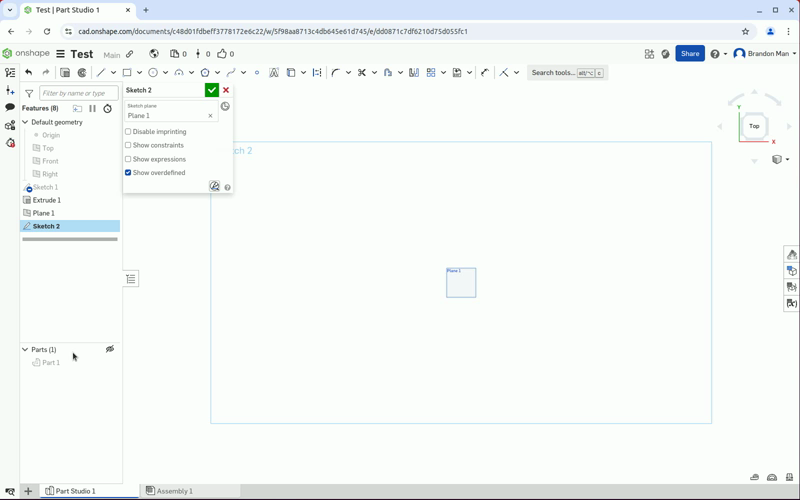
key(l)
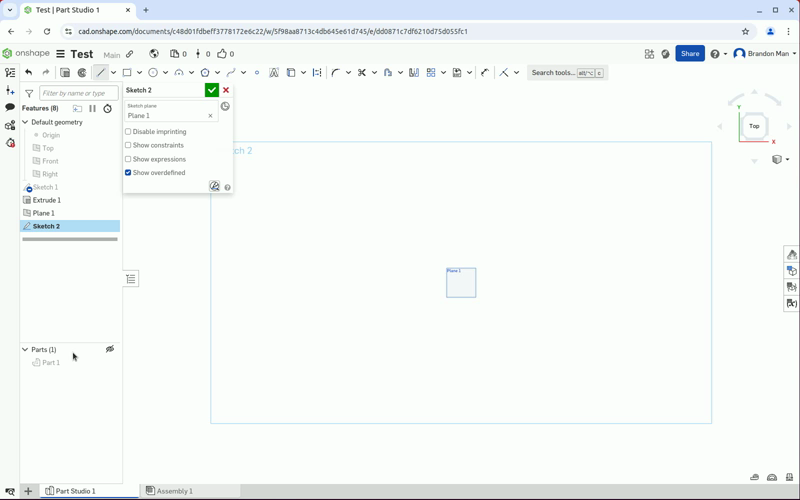
key_down(shift)
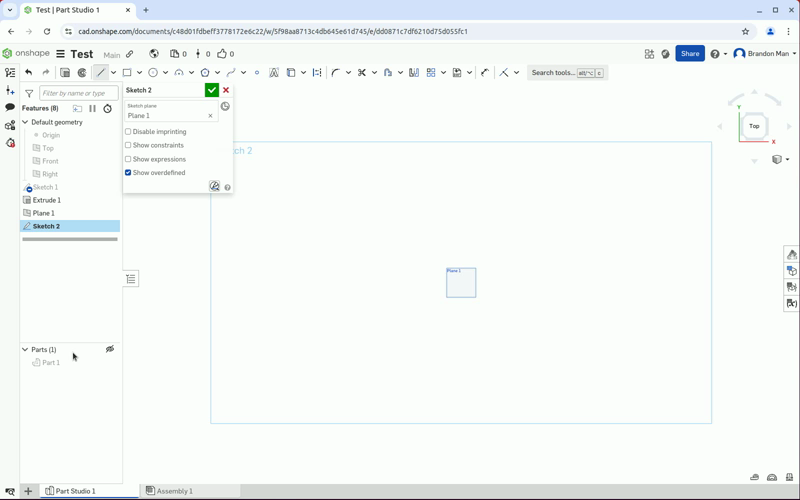
mouse_move(377, 390)
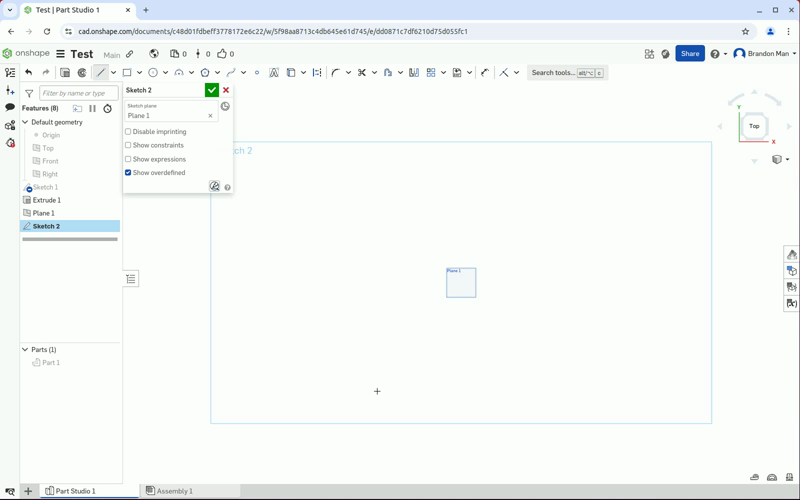
click(377, 390)
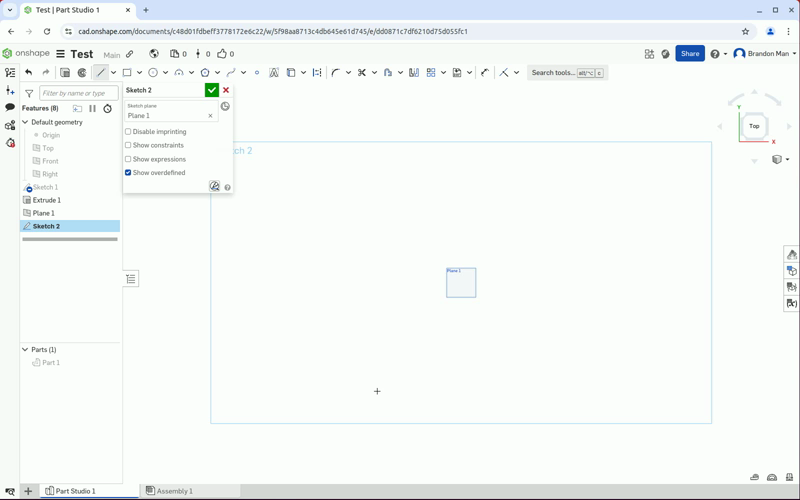
key_up(shift)
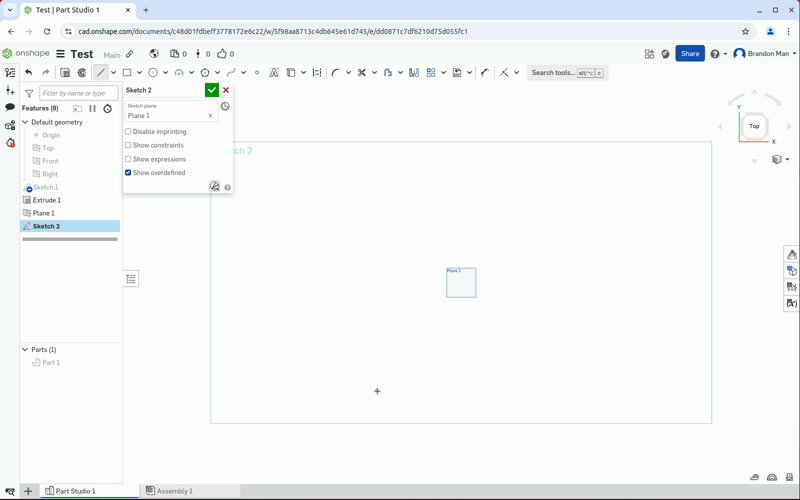
key_down(shift)
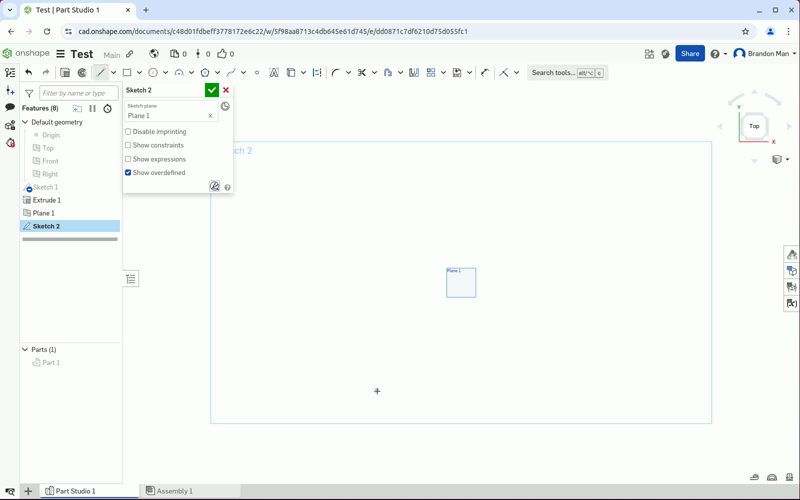
mouse_move(544, 390)
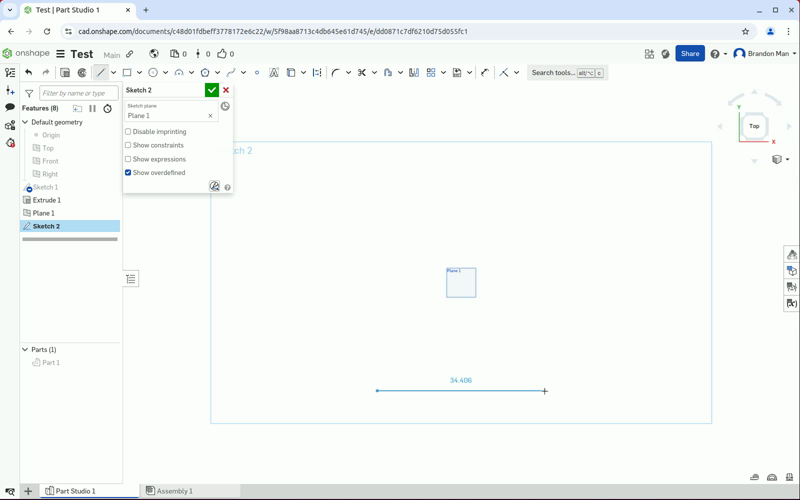
click(544, 390)
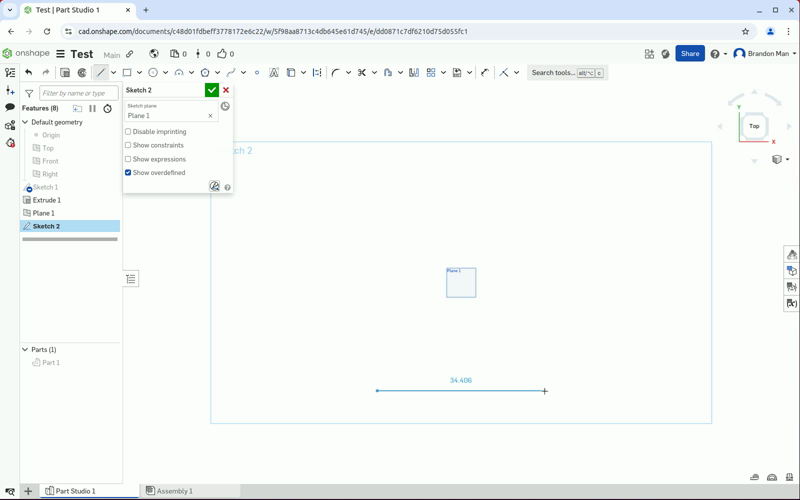
key_up(shift)
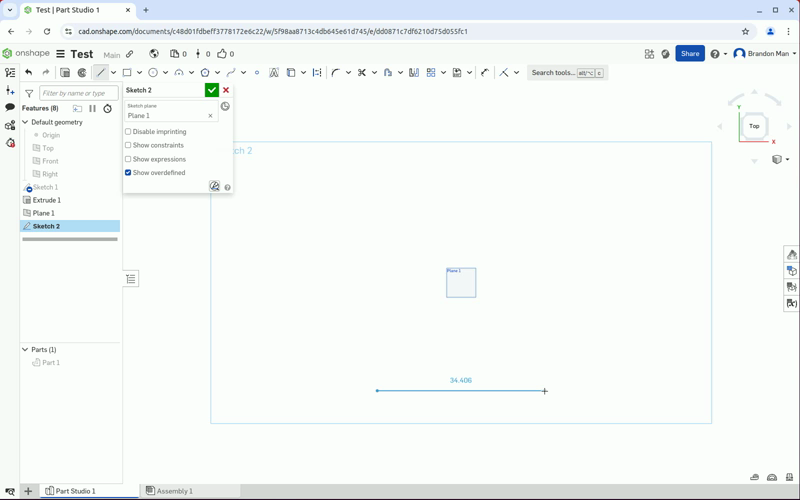
key_down(shift)
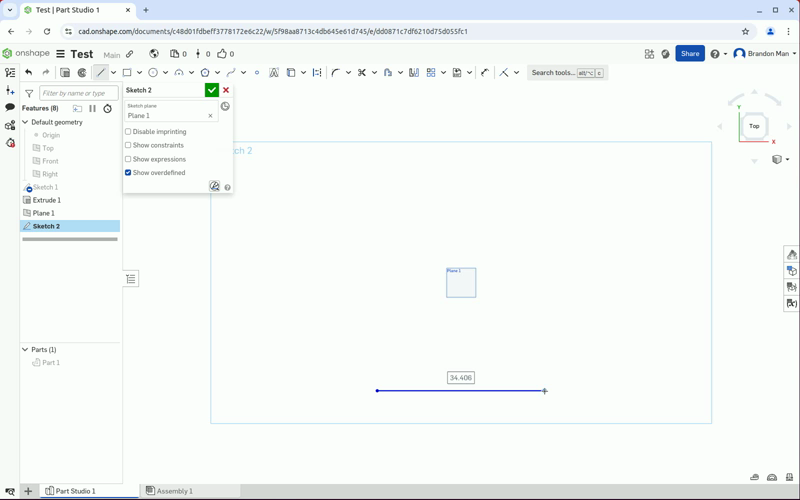
mouse_move(544, 176)
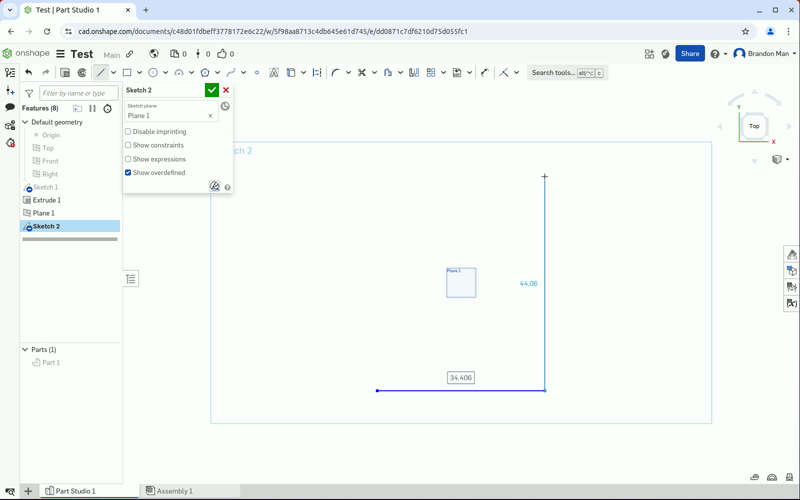
click(544, 176)
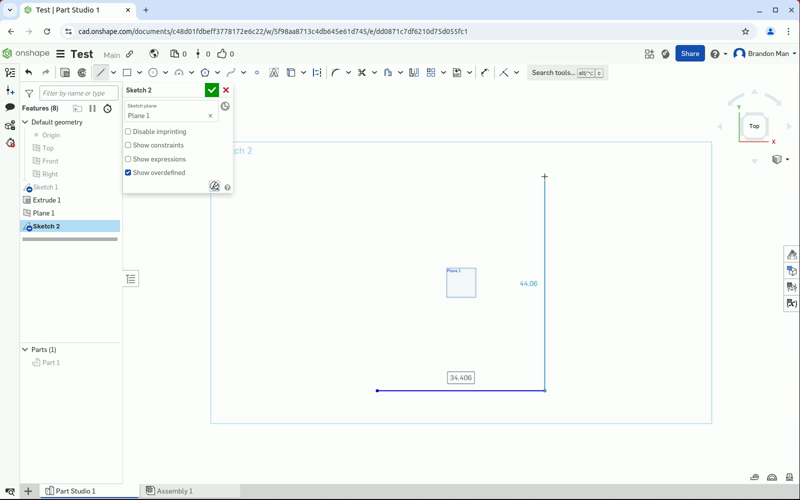
key_up(shift)
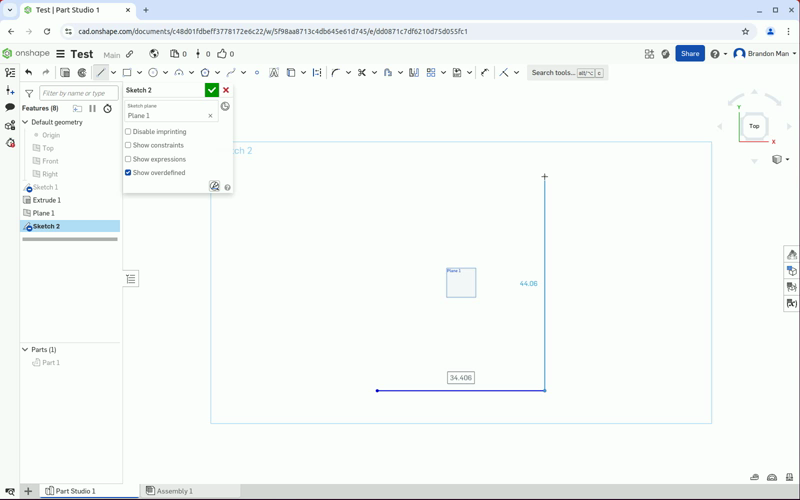
key_down(shift)
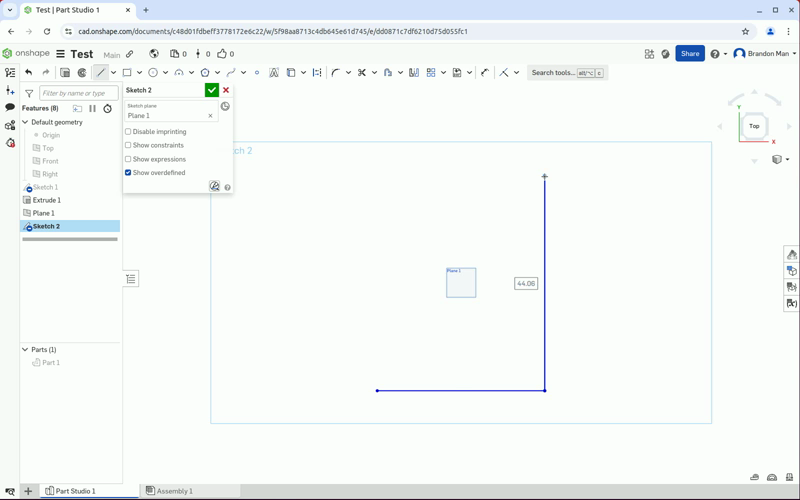
mouse_move(377, 176)
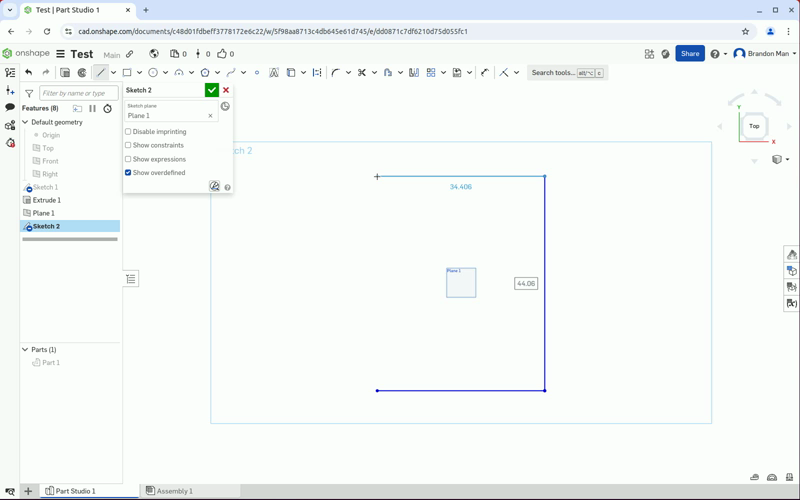
click(377, 176)
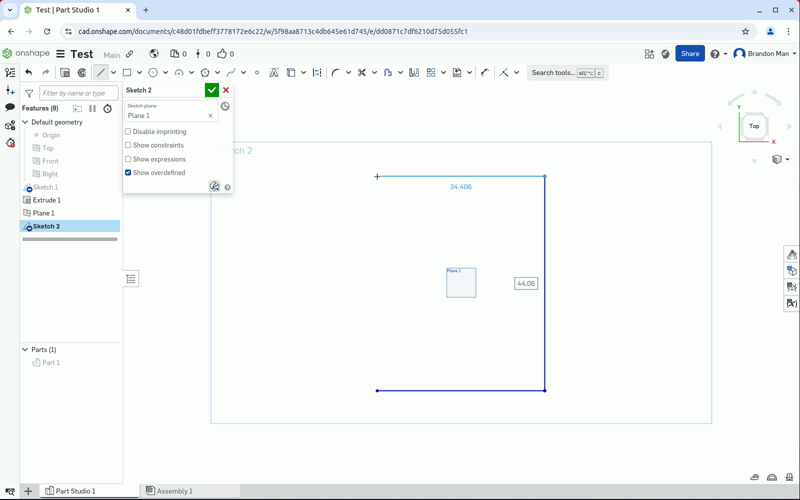
key_up(shift)
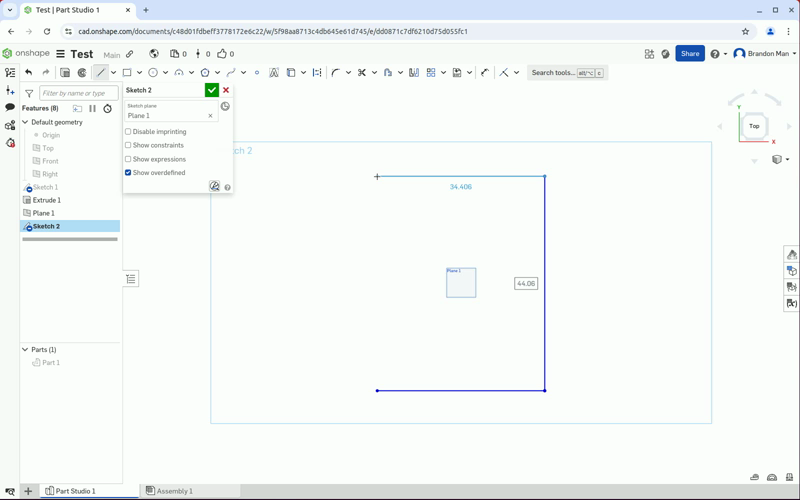
key_down(shift)
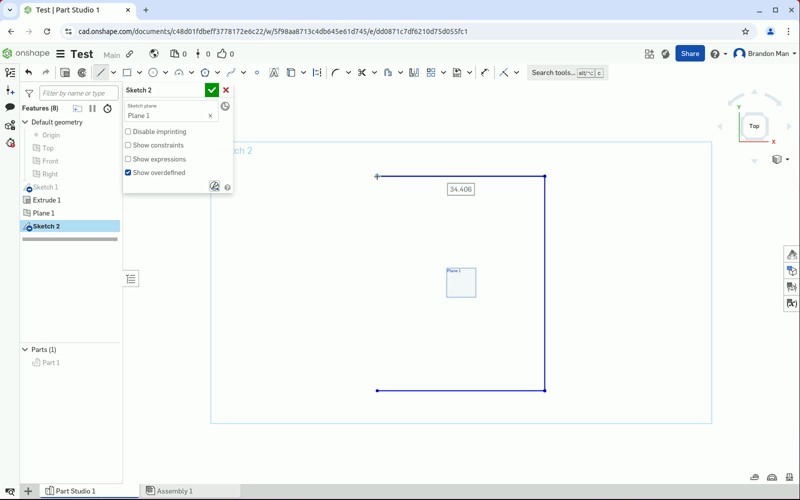
mouse_move(377, 390)
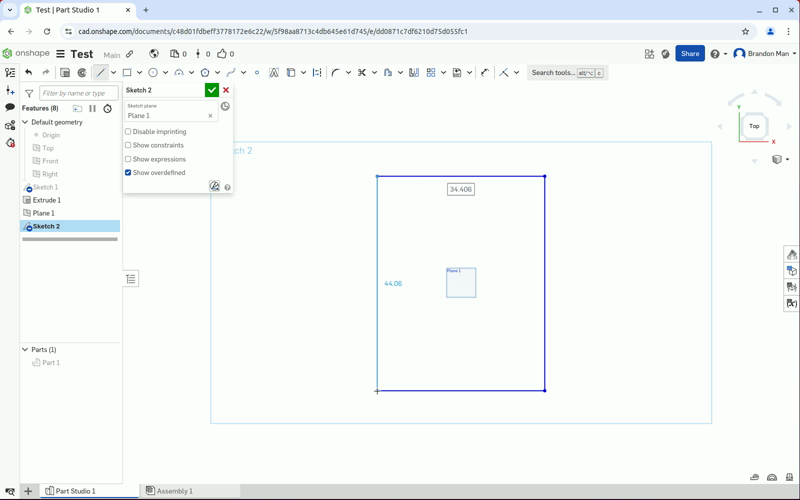
key_up(shift)
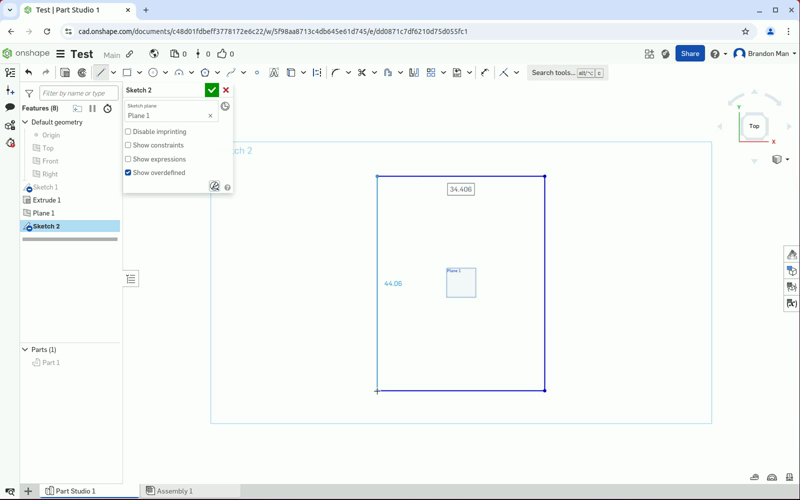
click(377, 390)
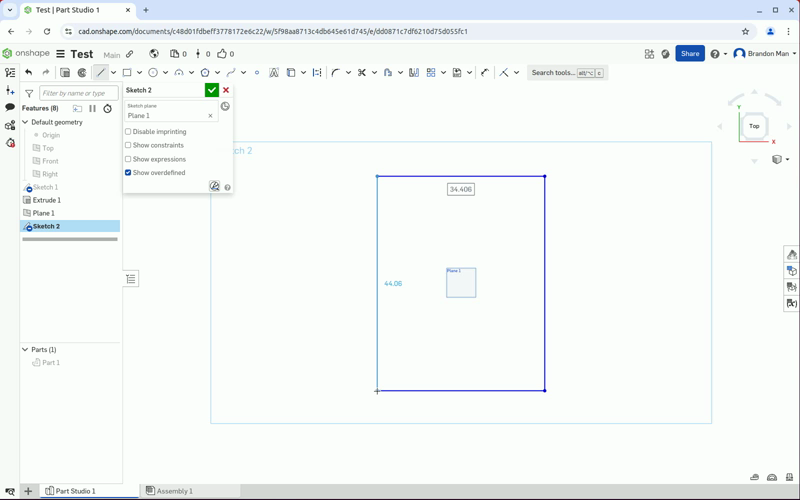
key(esc)
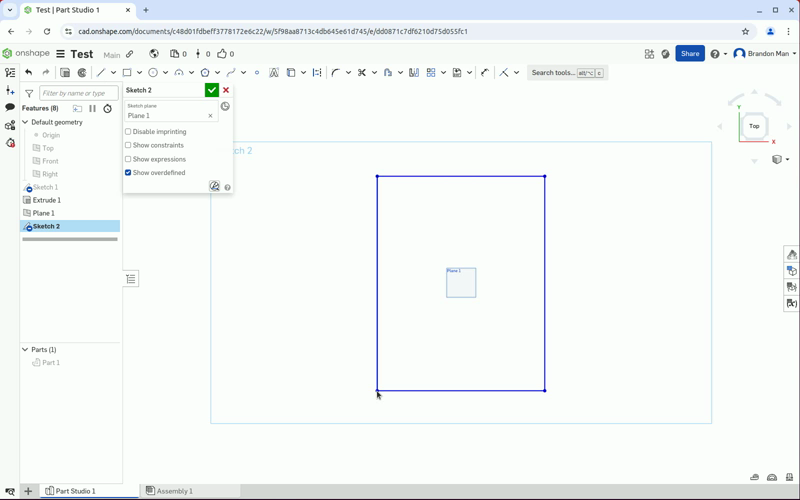
mouse_move(454, 257)
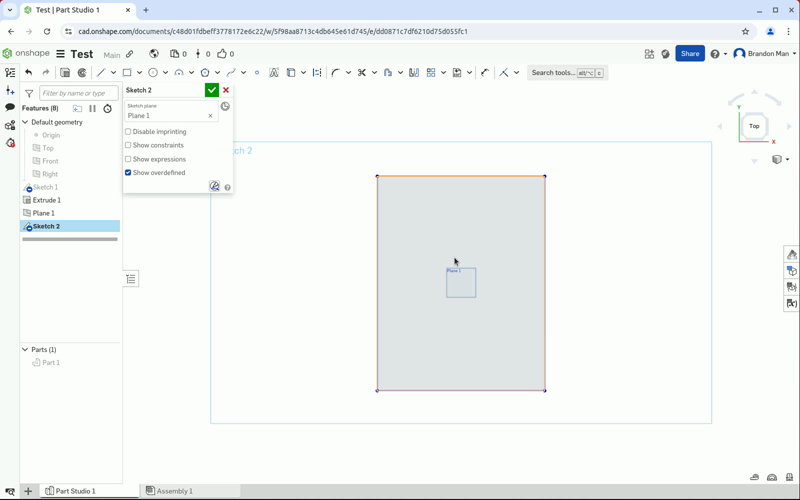
click(454, 257)
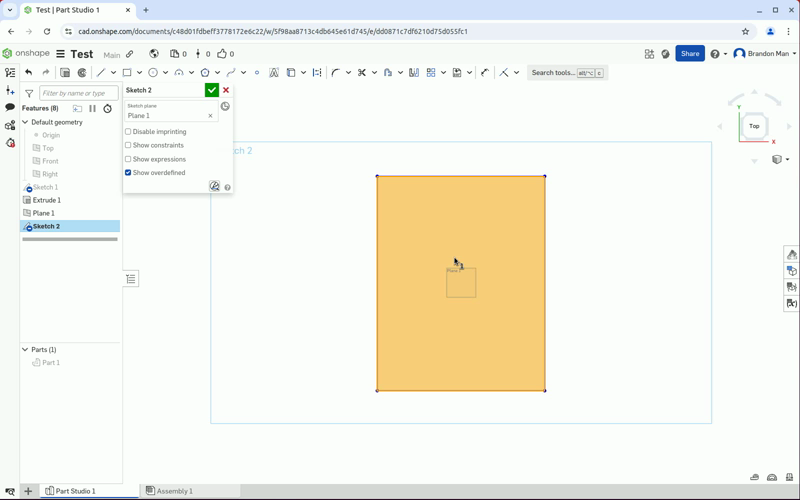
mouse_move(73, 352)
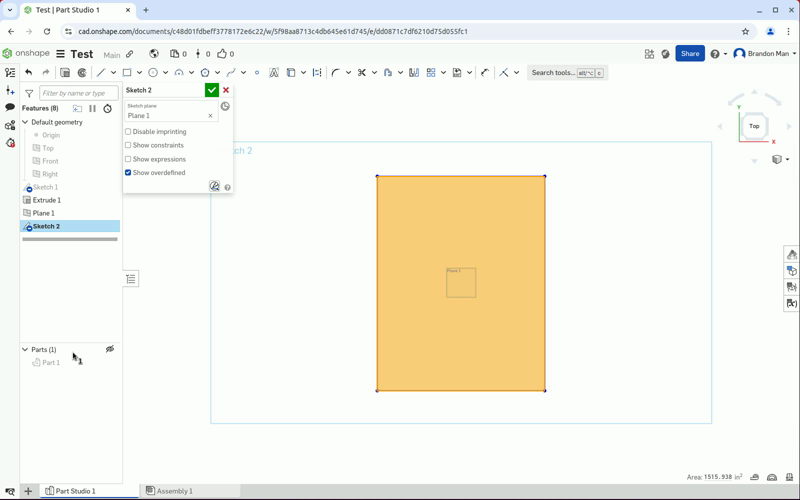
key(shift+y)
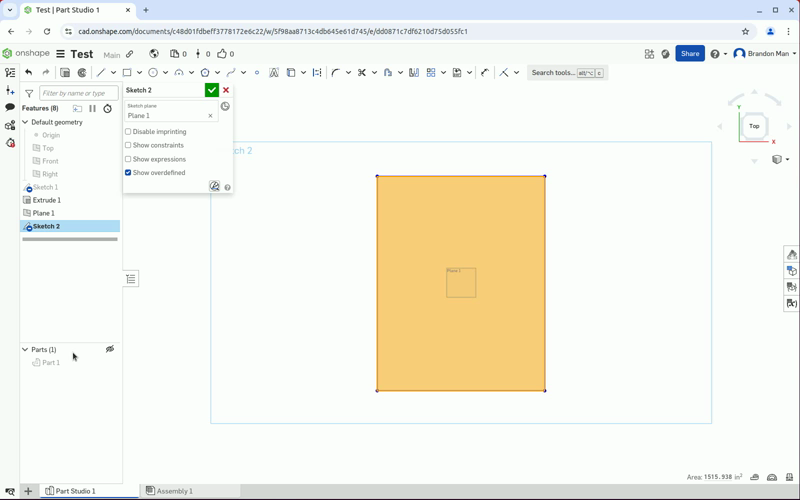
key(shift+e)
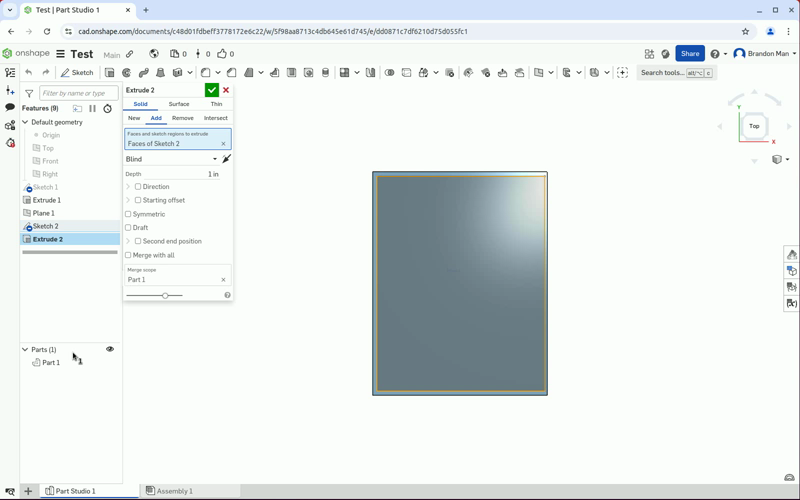
mouse_move(143, 106)
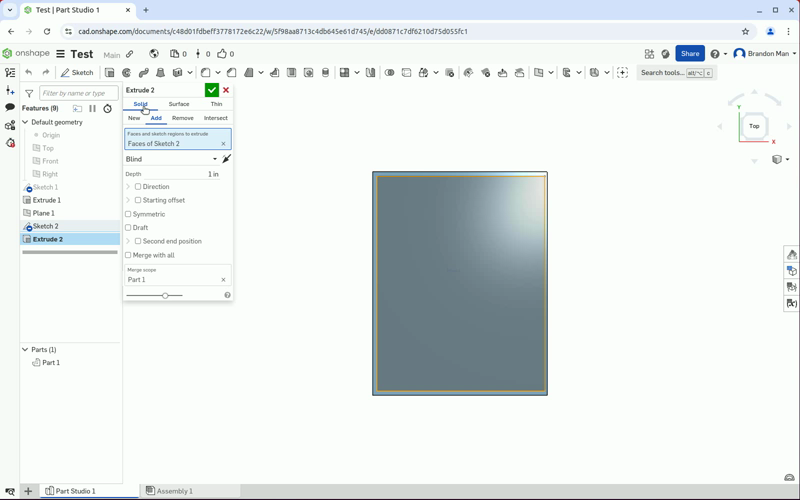
click(143, 106)
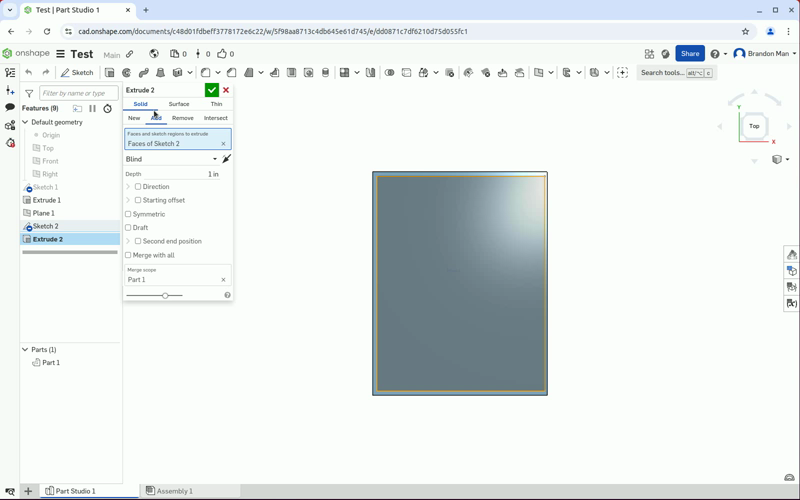
mouse_move(186, 120)
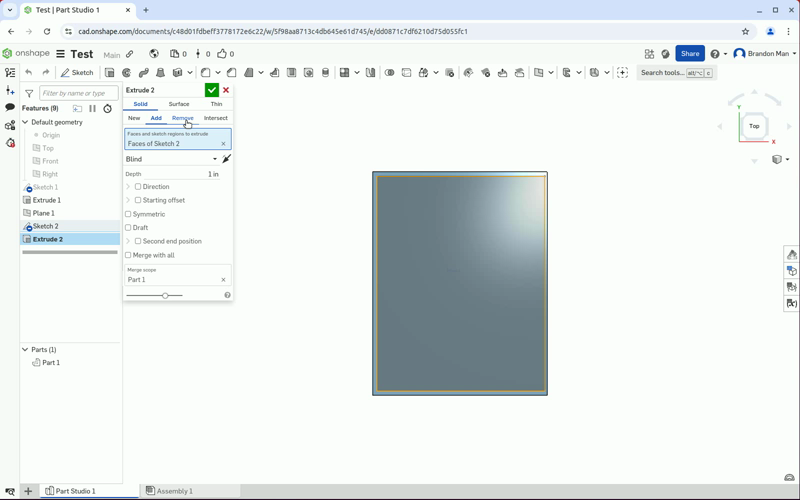
click(186, 120)
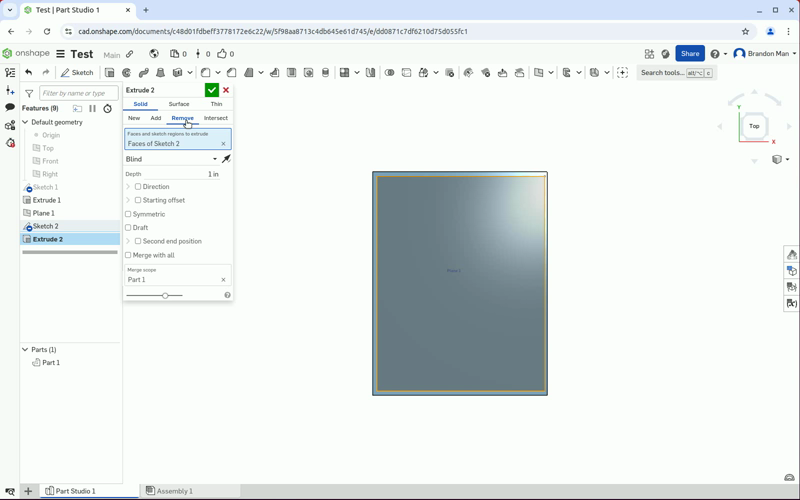
key(tab, 4)
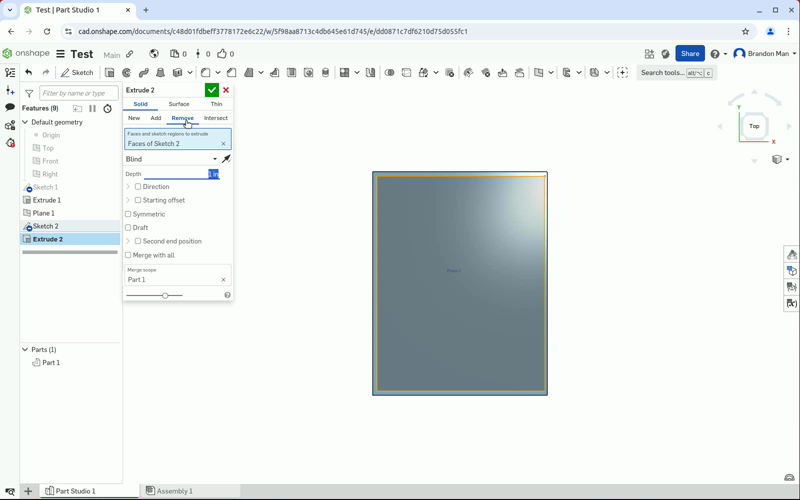
text(19.257)
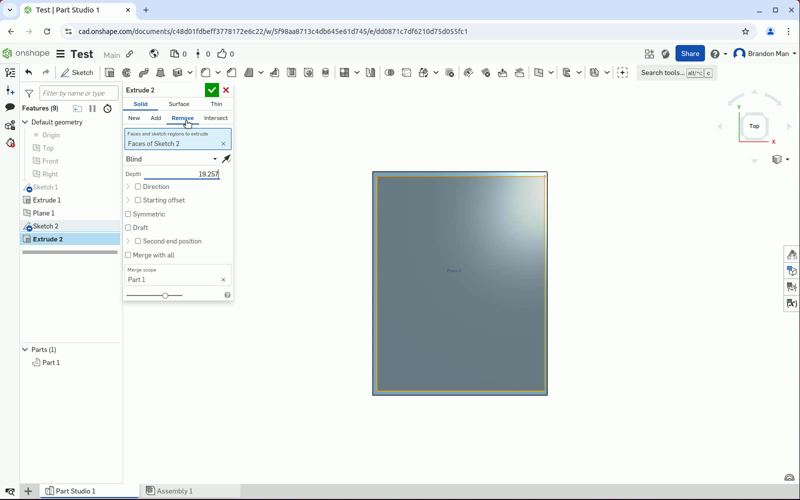
key(tab, 6)
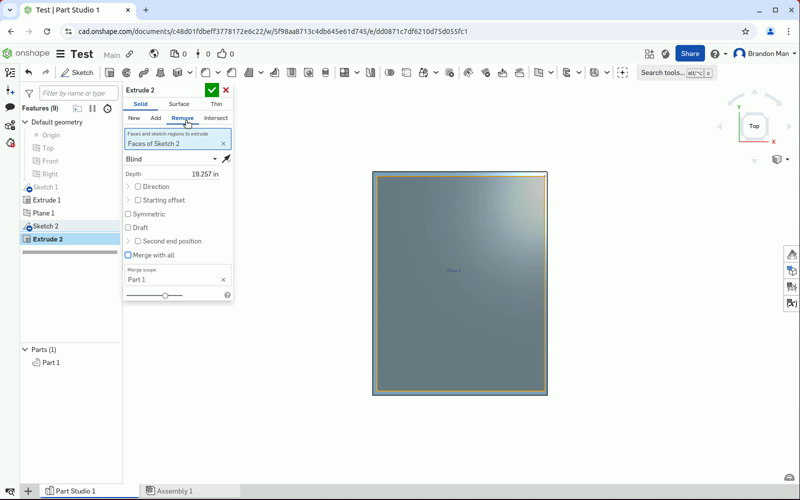
key(space)
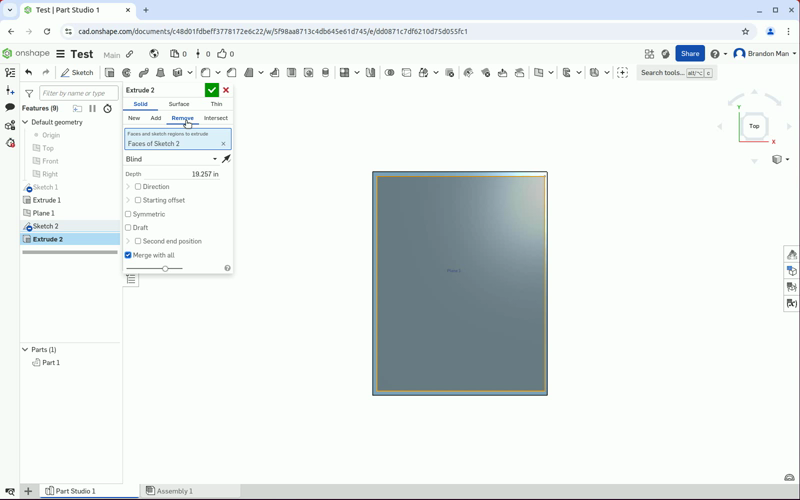
key(enter)
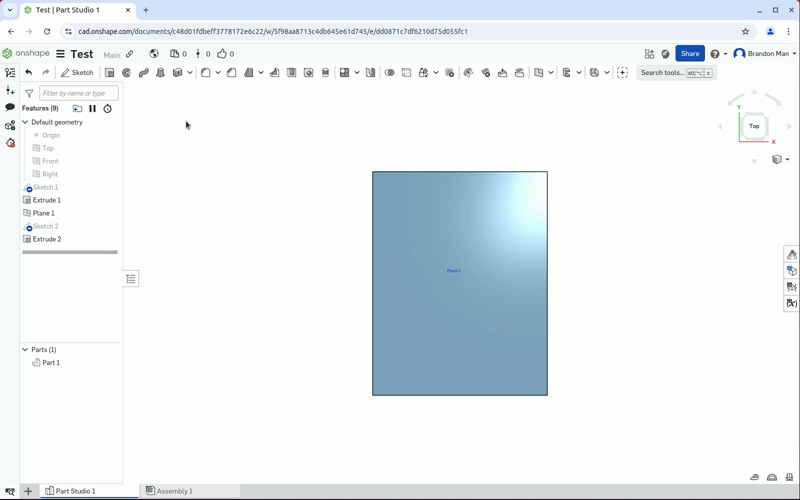
key(shift+h)
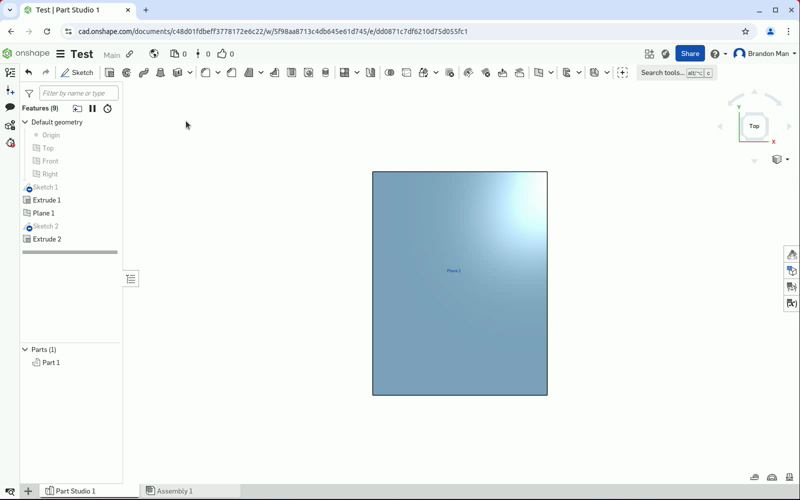
key(shift+h)
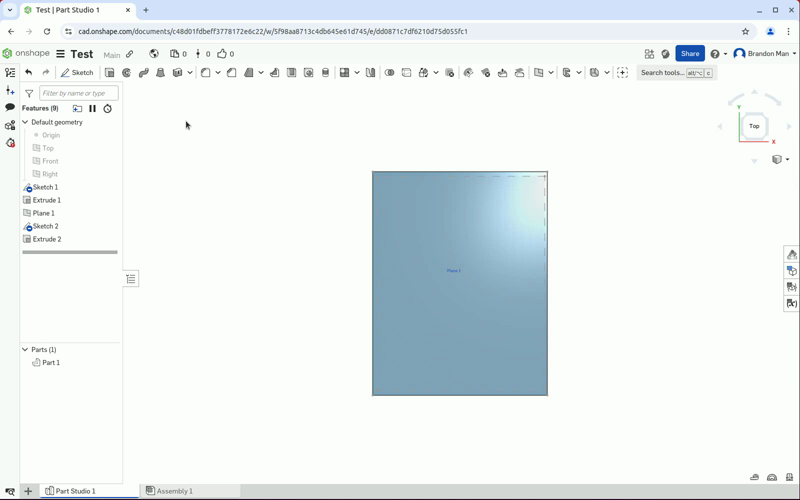
key(shift+7)
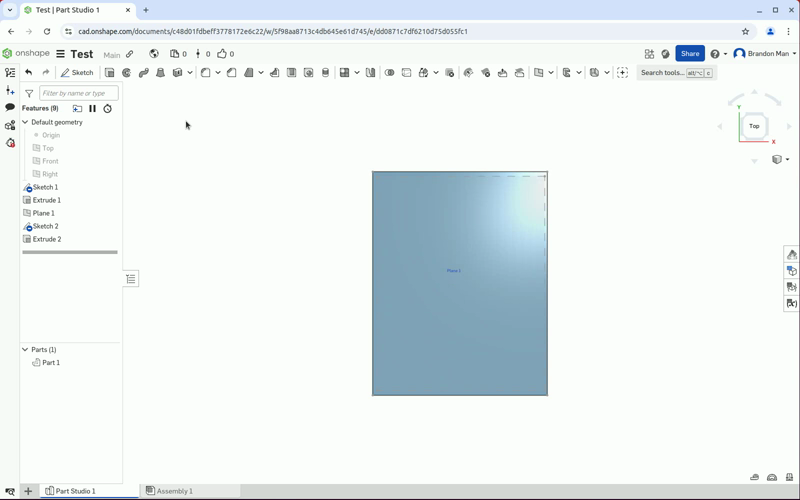
key(up, 3)
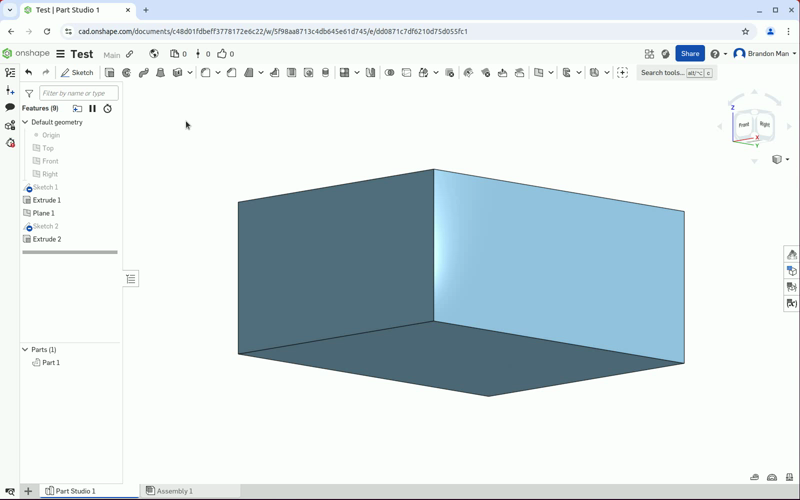
key(left, 3)
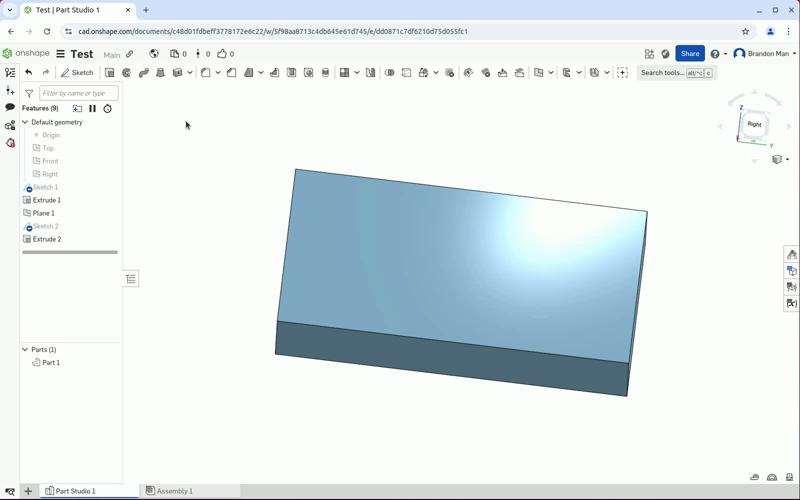
key(right, 3)
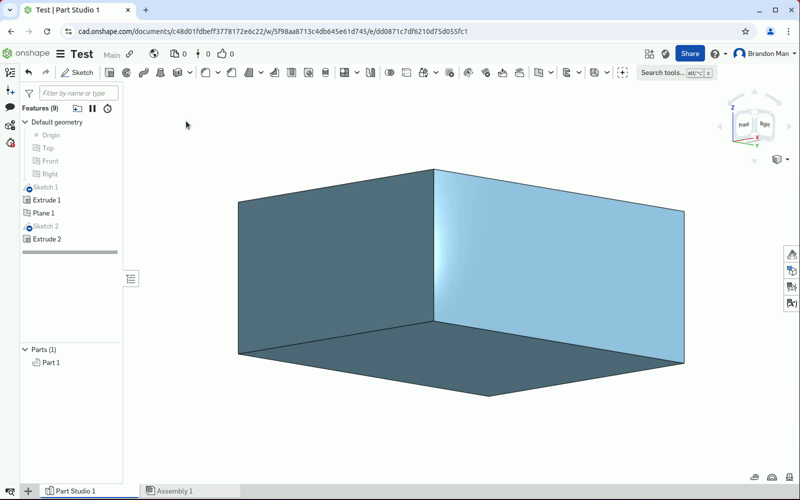
key(down, 3)
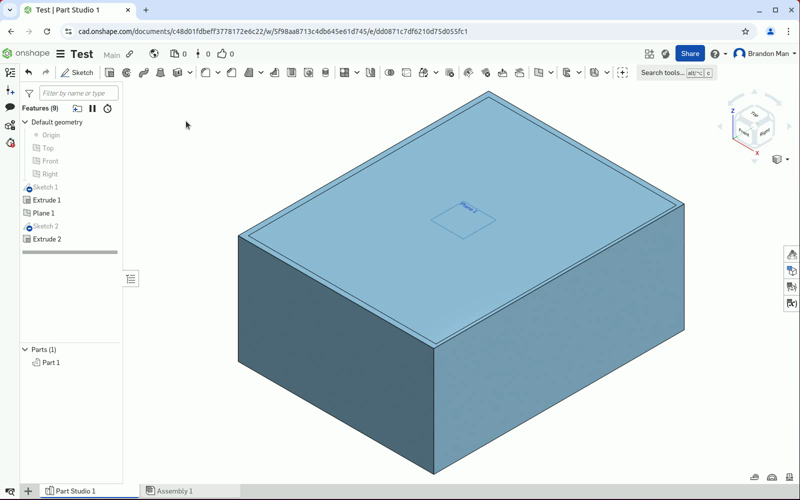
mouse_move(73, 189)
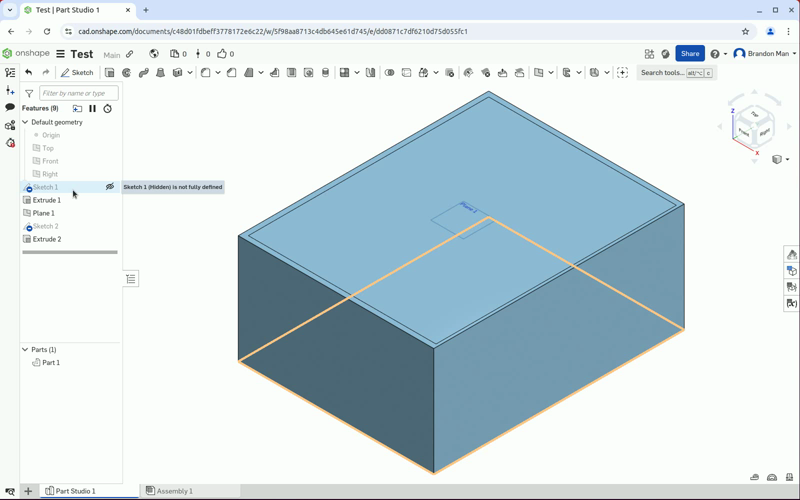
click(73, 189)